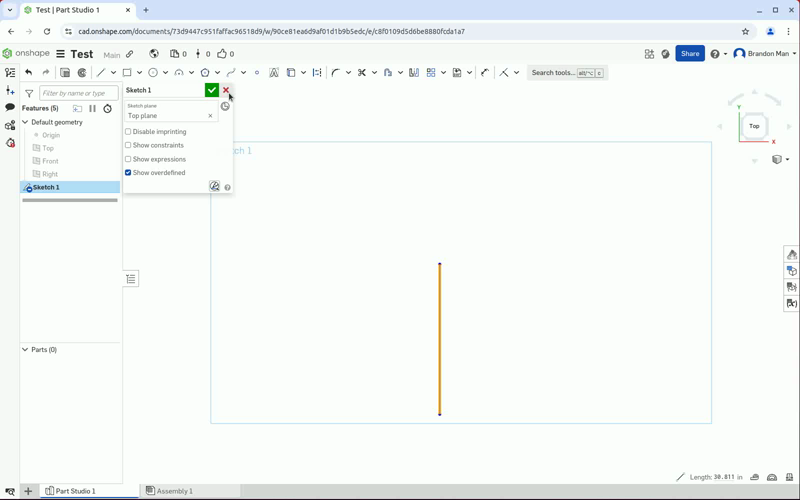
key(shift+h)
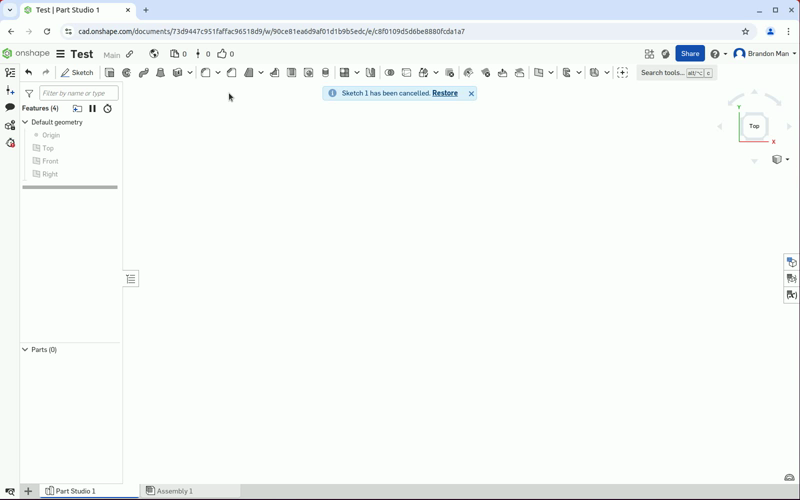
mouse_move(73, 352)
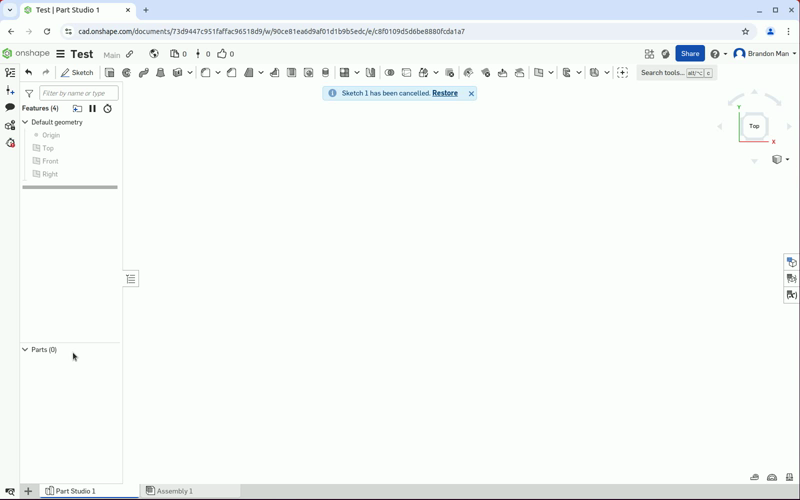
key(y)
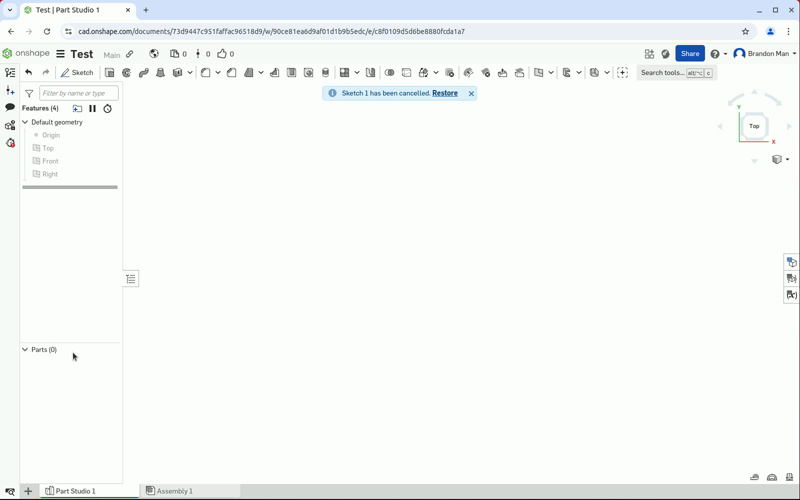
key(shift+p)
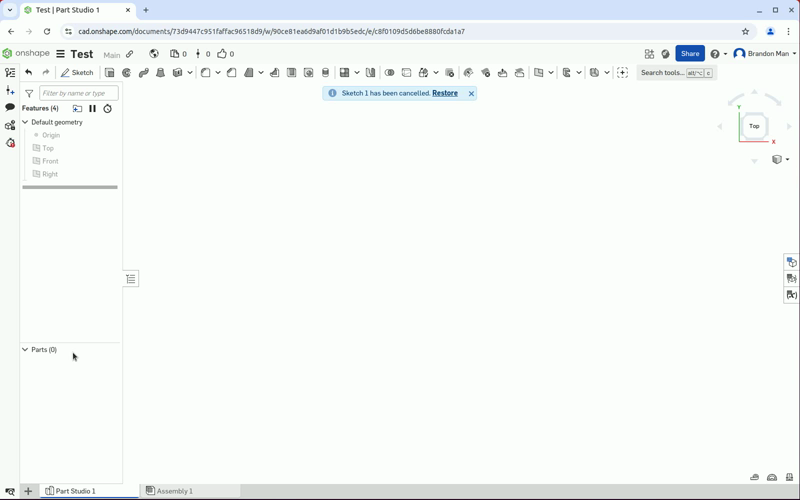
key(space)
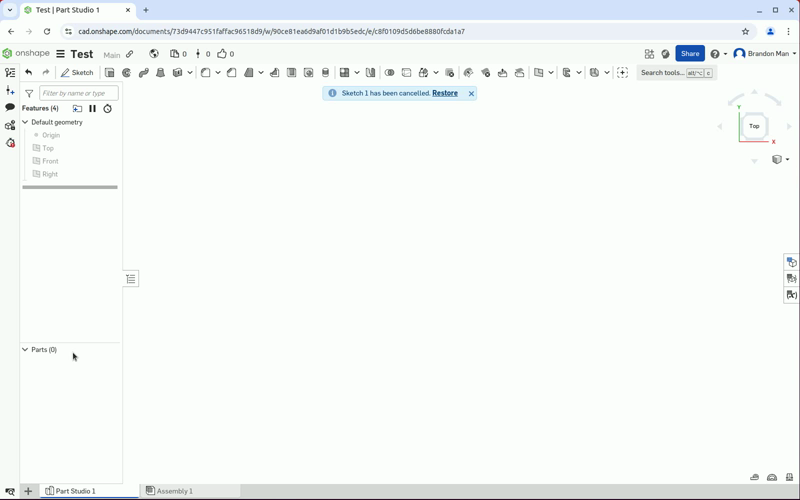
key_down(shift)
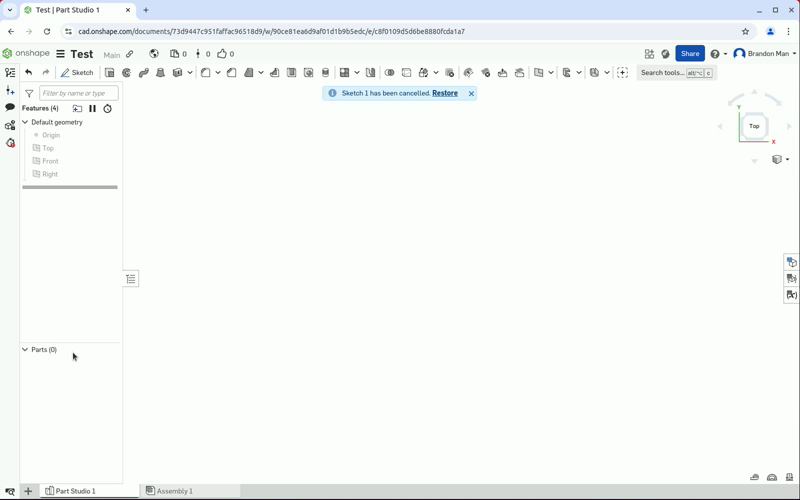
key(up)
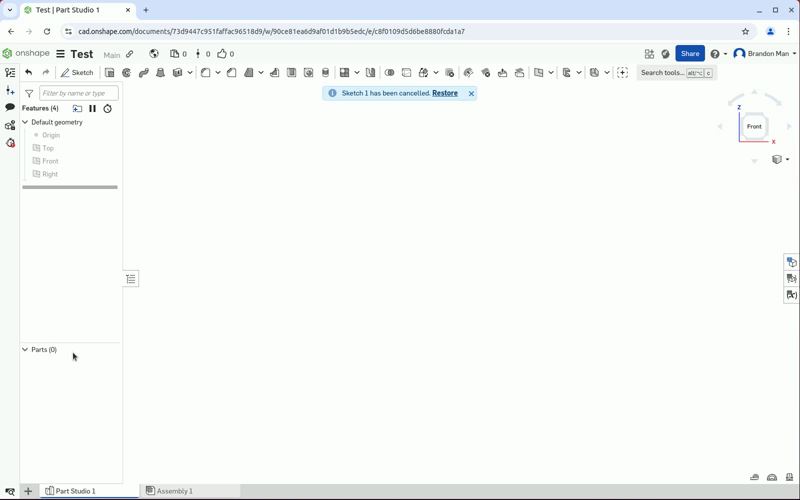
key_up(shift)
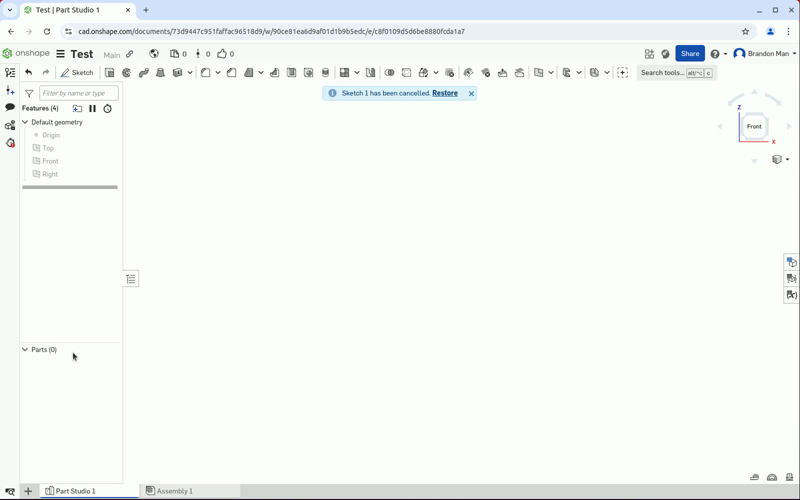
mouse_move(73, 352)
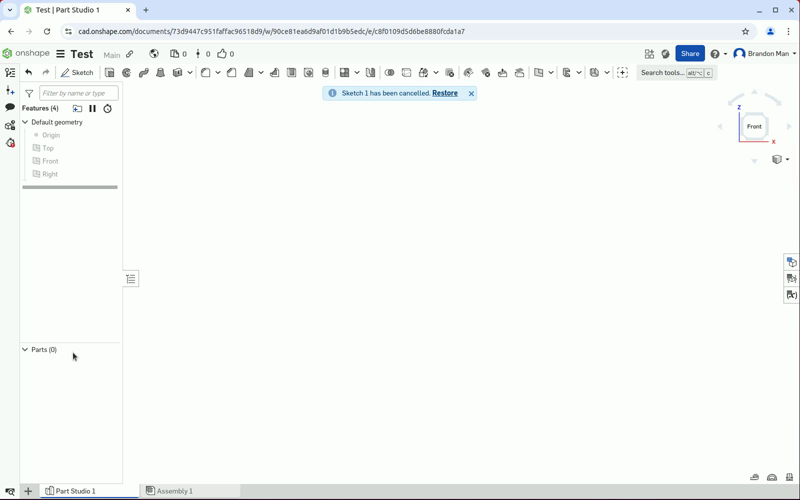
key(shift+y)
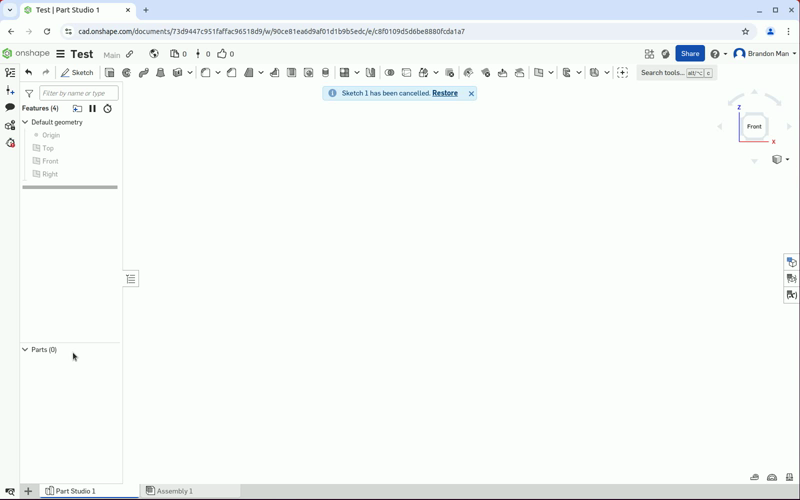
key(shift+s)
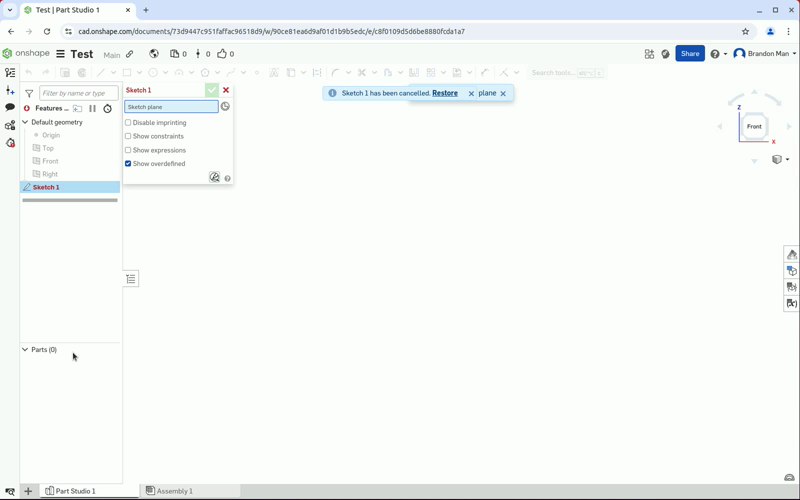
mouse_move(73, 163)
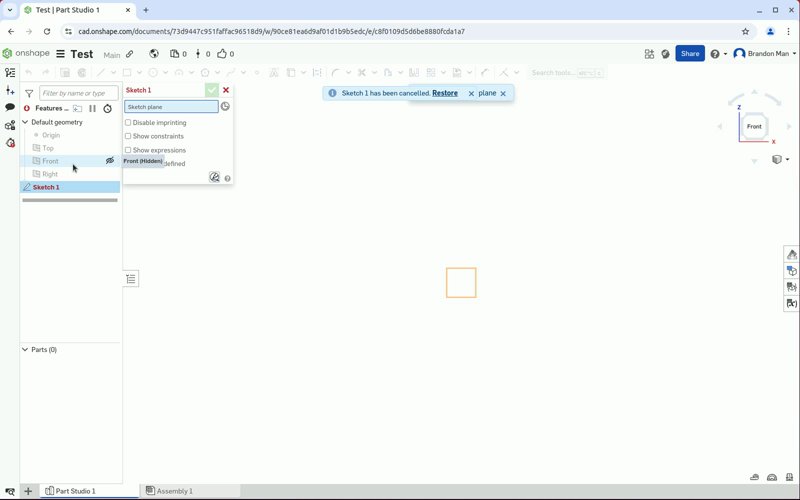
click(73, 163)
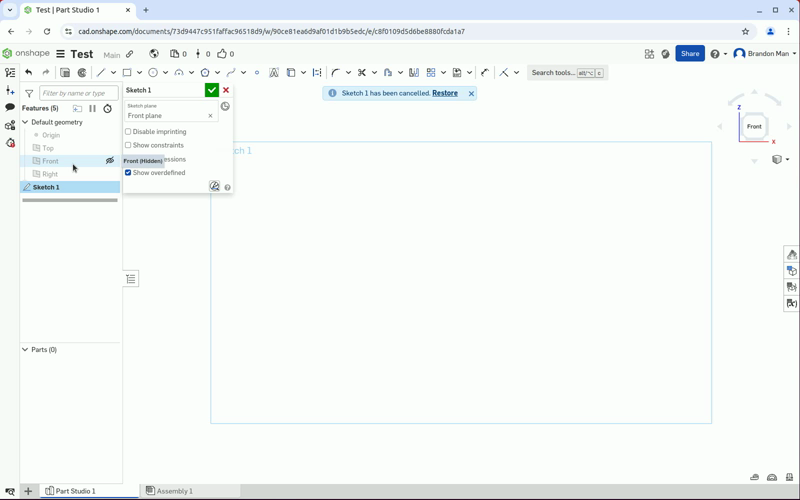
mouse_move(73, 352)
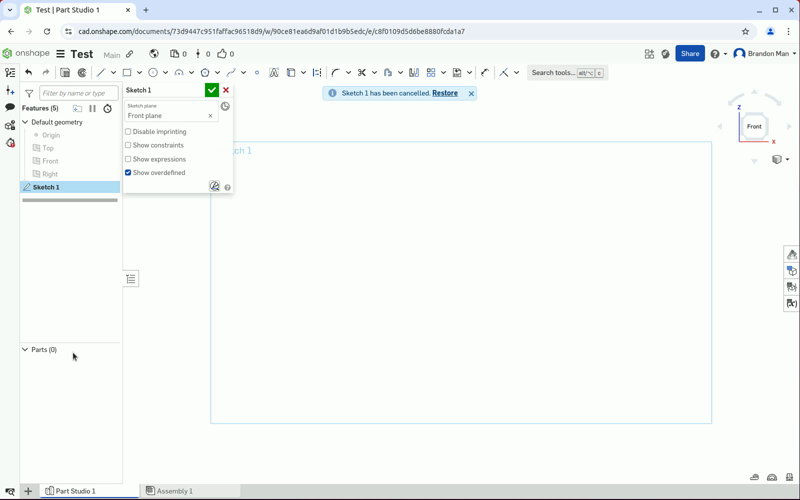
key(y)
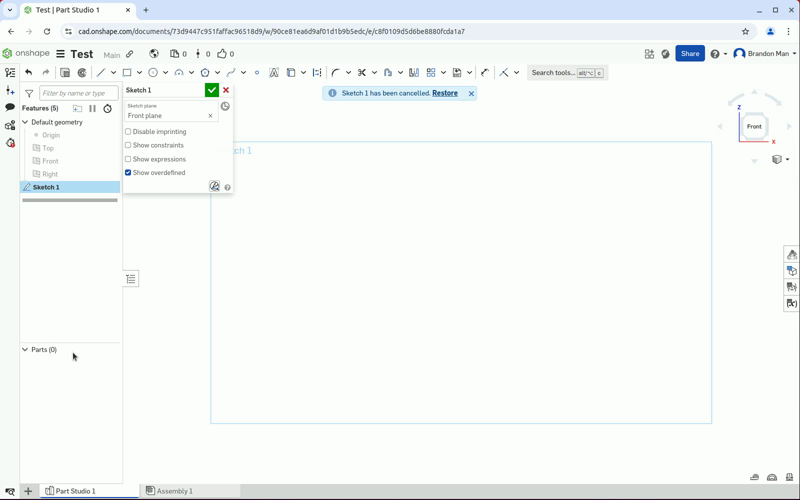
key(l)
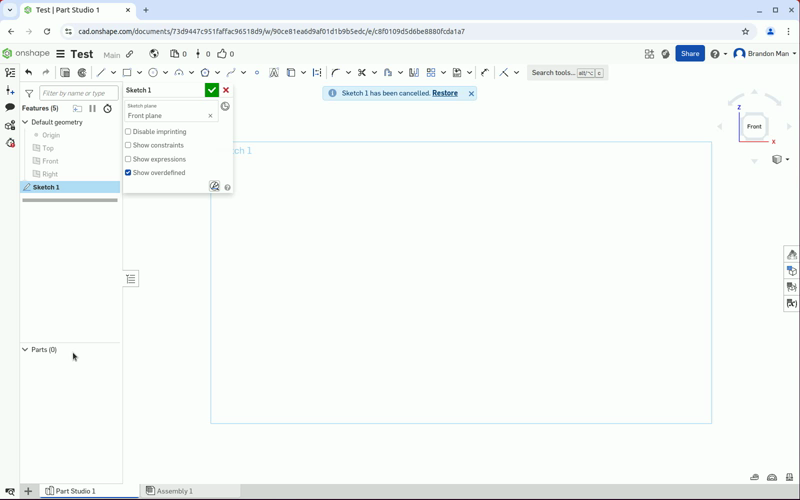
key_down(shift)
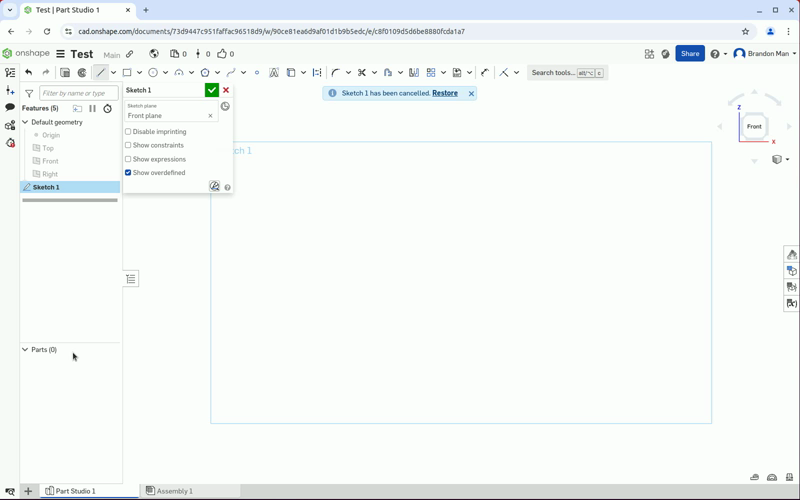
mouse_move(395, 343)
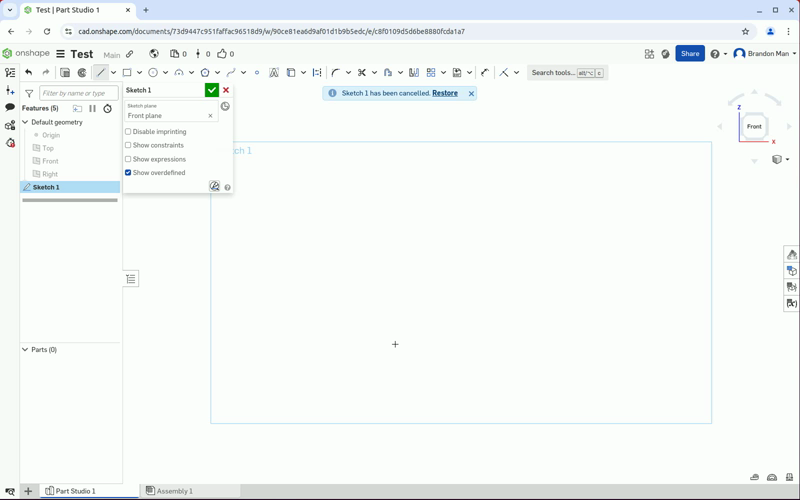
click(395, 343)
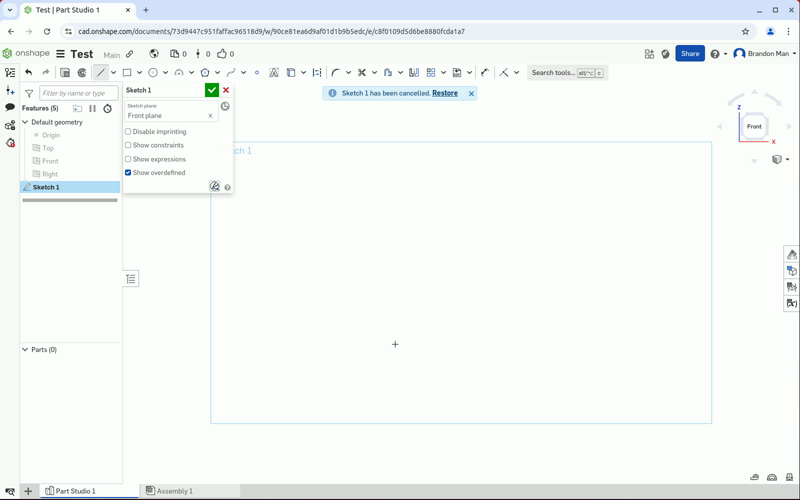
key_up(shift)
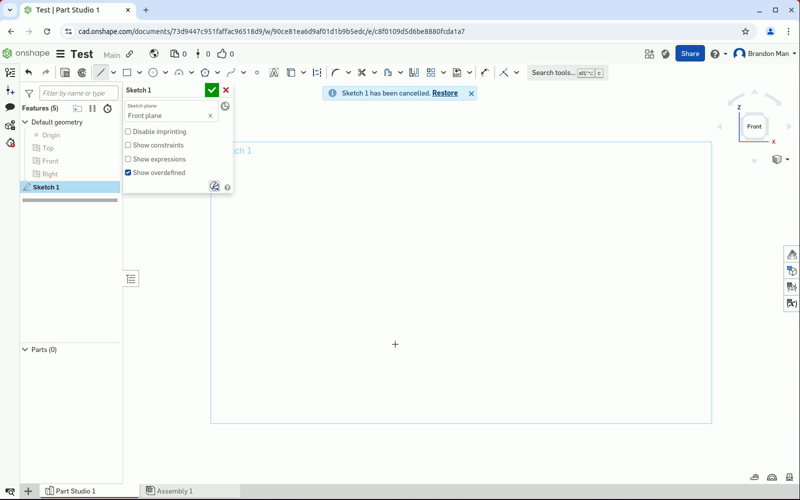
key_down(shift)
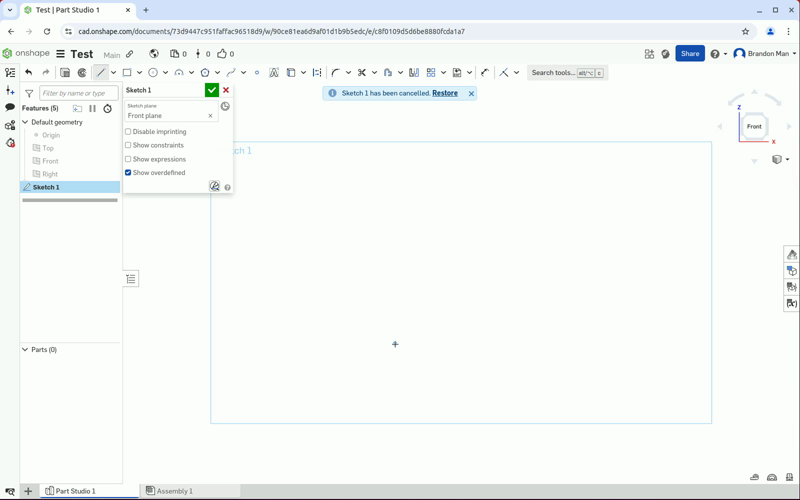
mouse_move(567, 343)
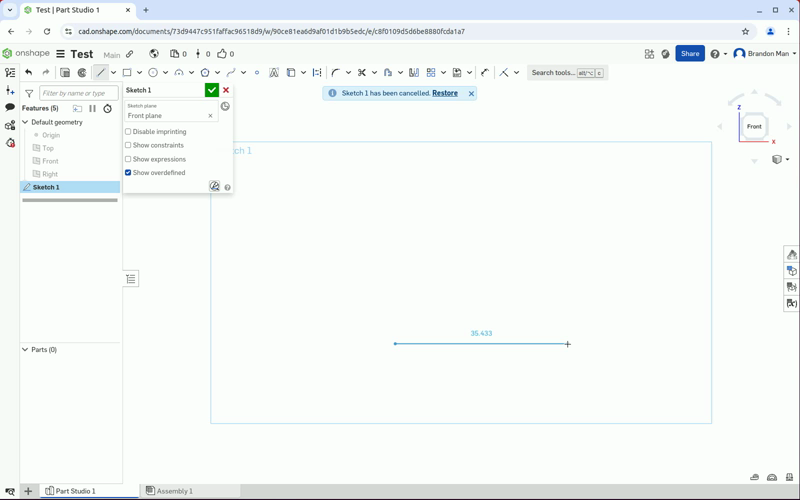
click(567, 343)
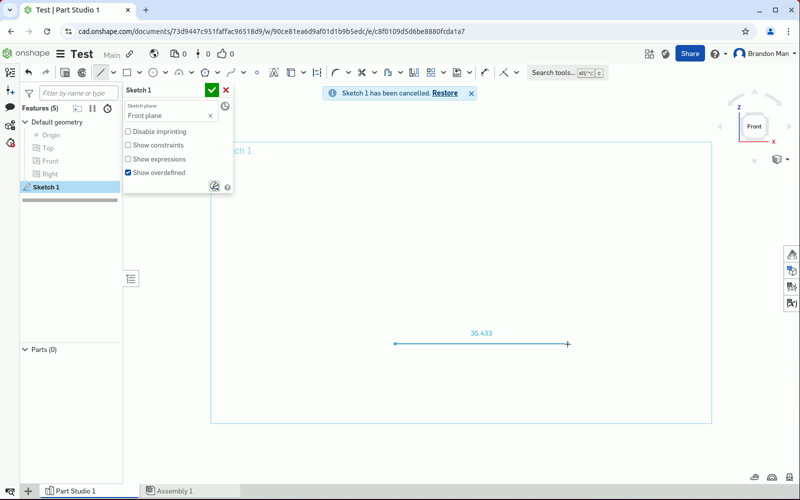
key_up(shift)
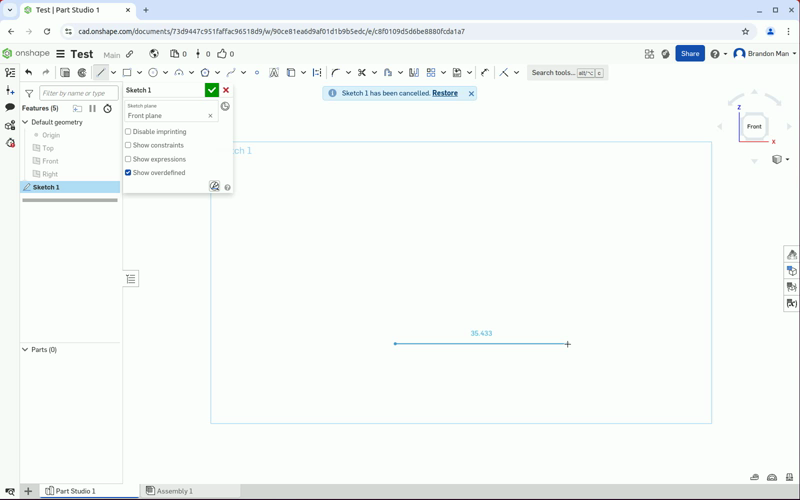
key_down(shift)
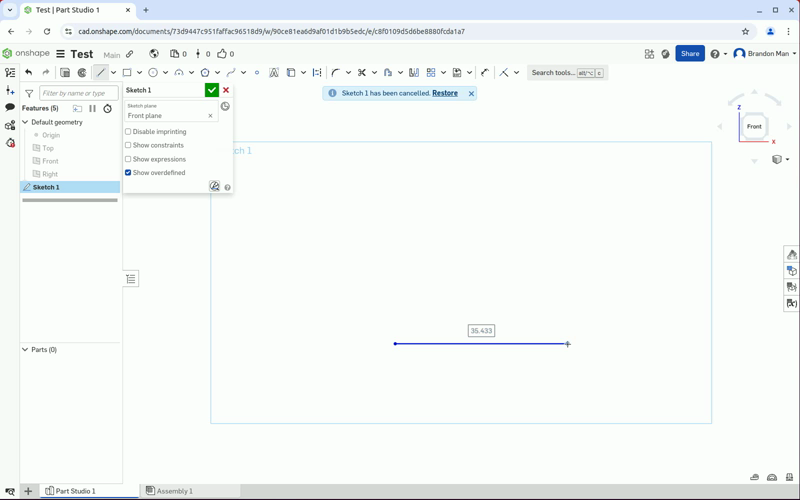
mouse_move(567, 170)
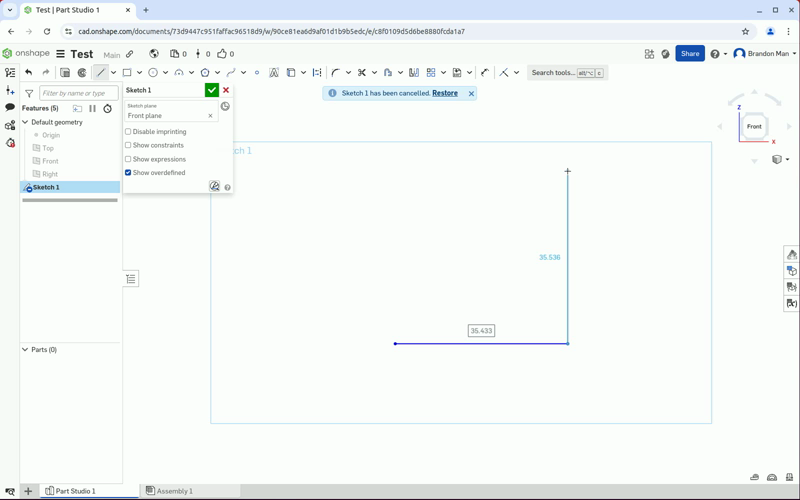
click(567, 170)
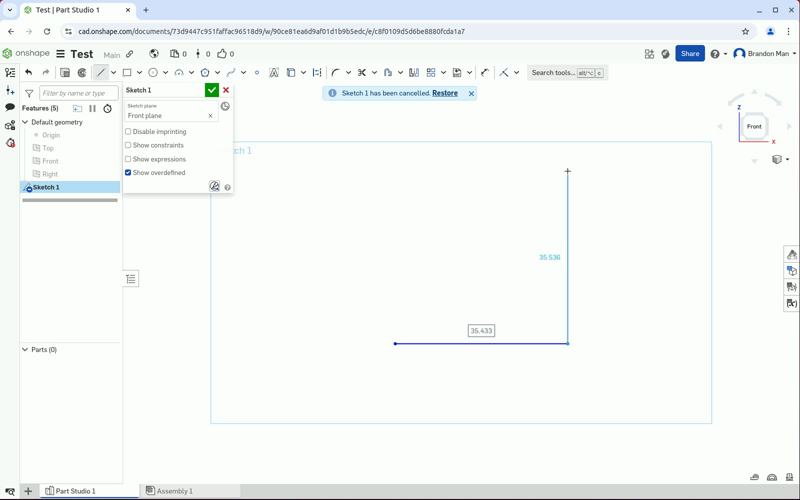
key_up(shift)
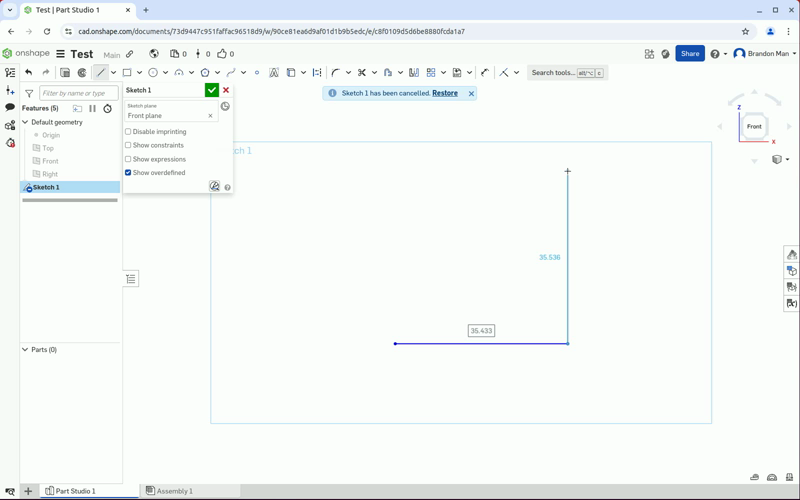
key_down(shift)
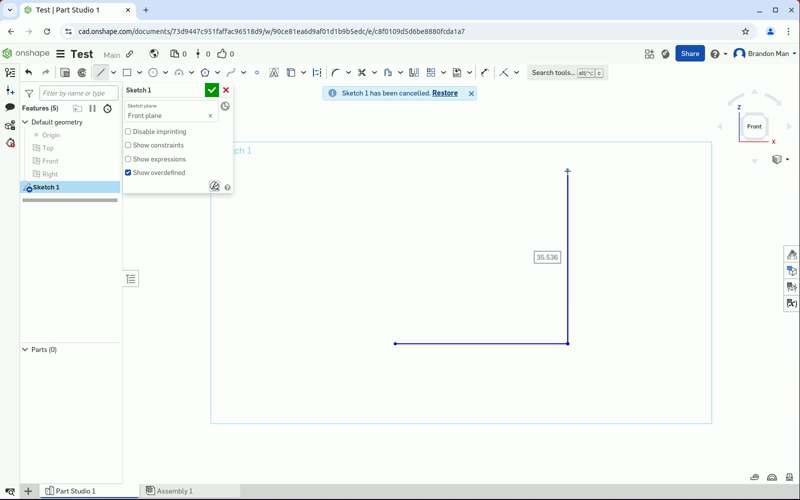
mouse_move(395, 170)
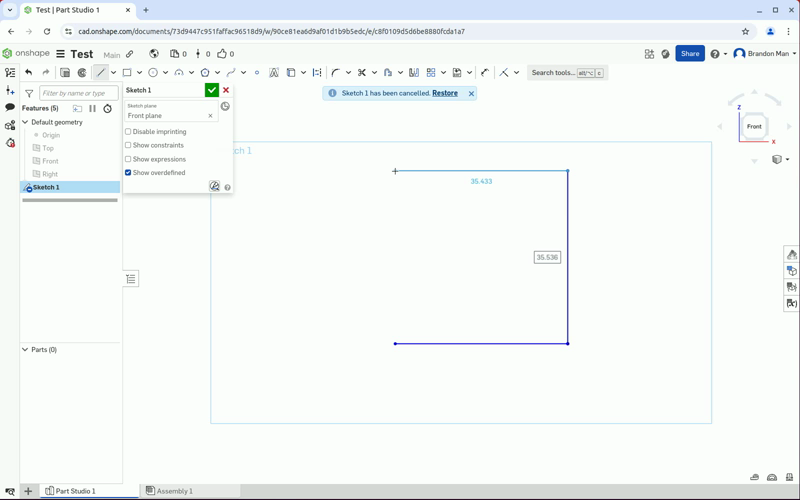
click(395, 170)
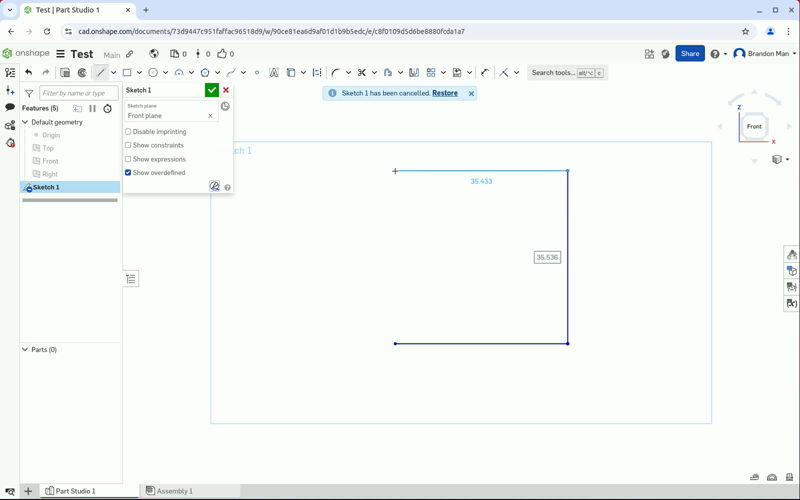
key_up(shift)
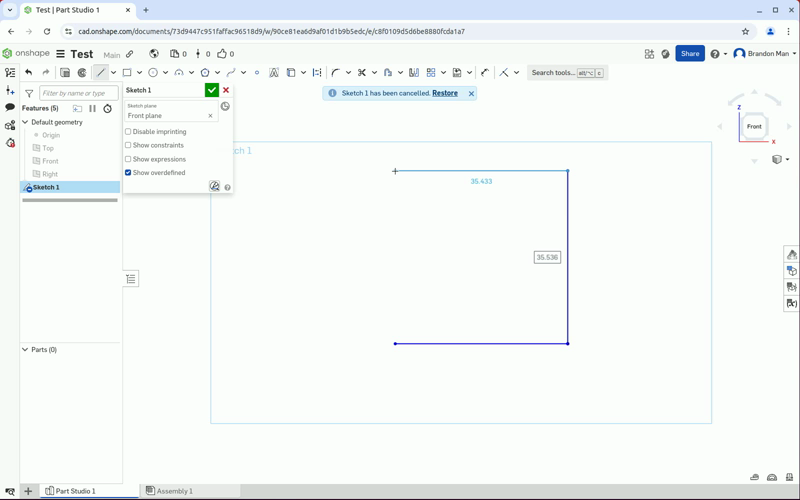
key_down(shift)
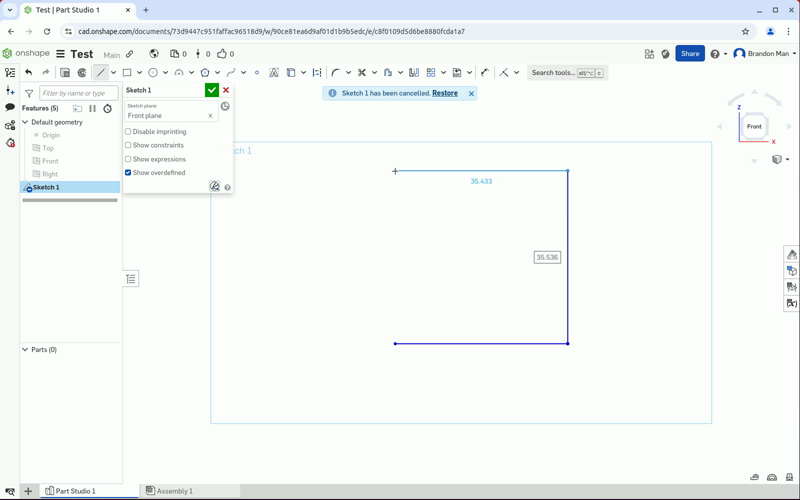
mouse_move(395, 343)
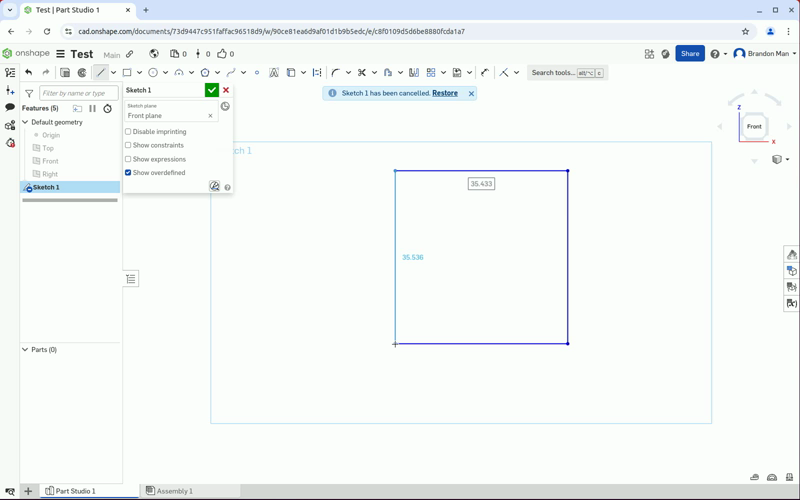
key_up(shift)
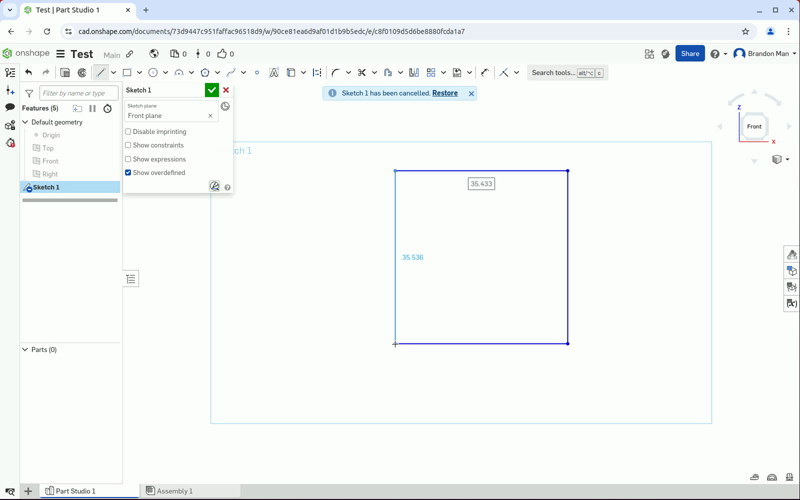
click(395, 343)
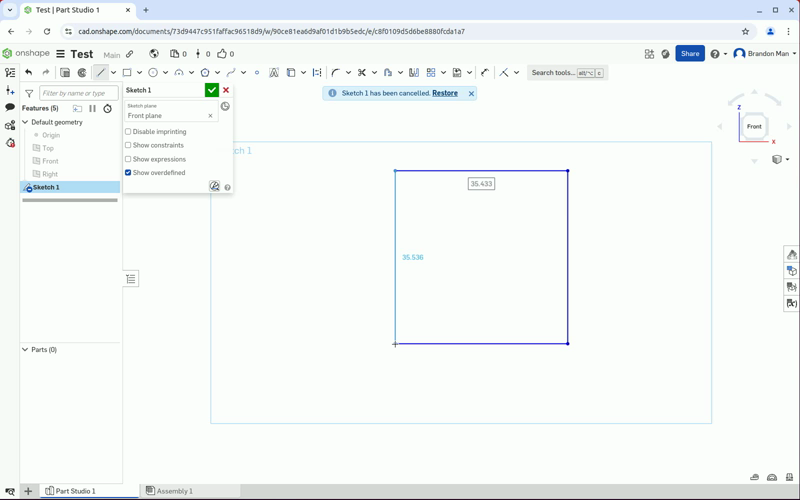
key(esc)
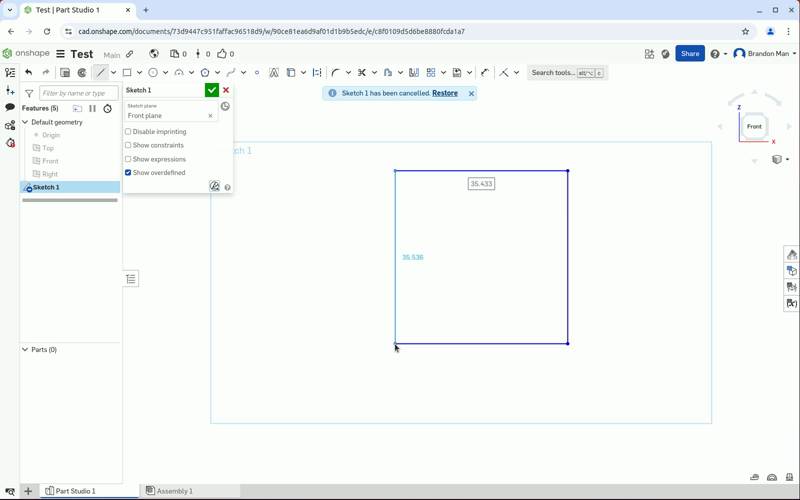
key(c)
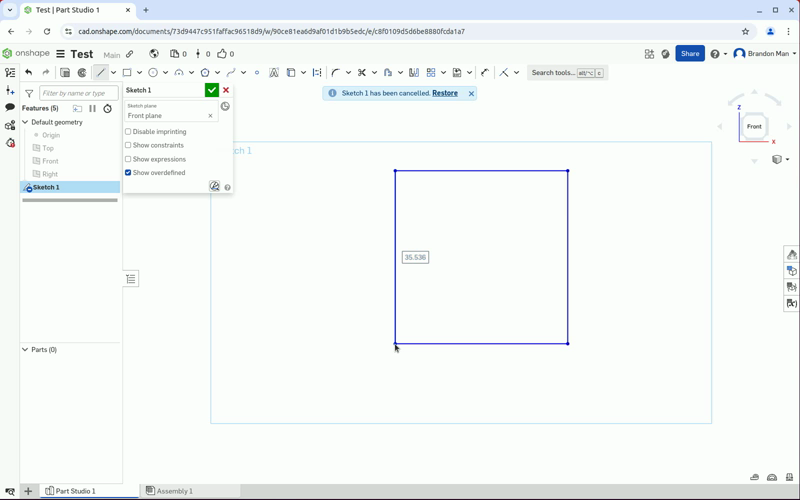
key_down(shift)
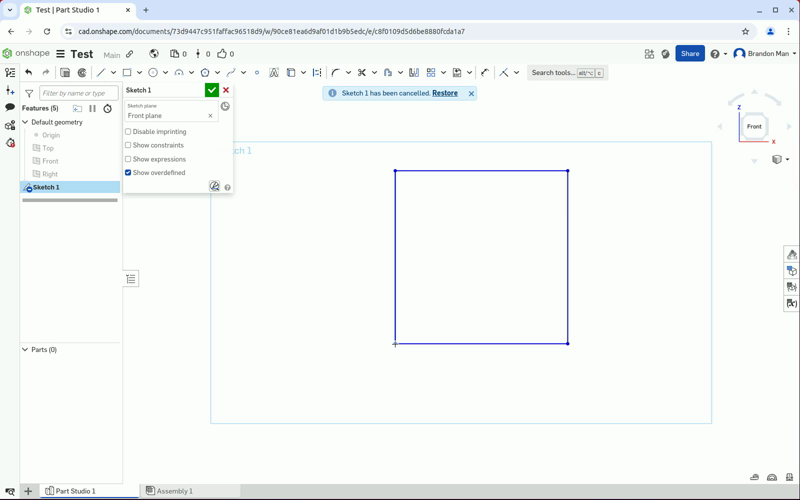
mouse_move(405, 270)
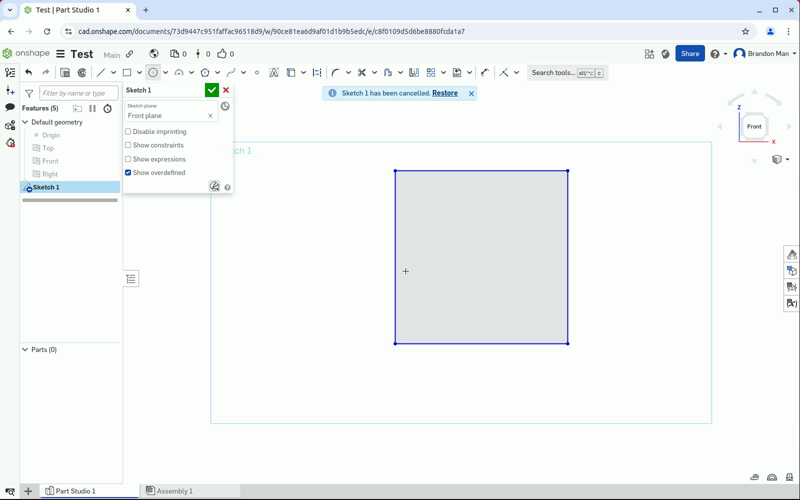
click(405, 270)
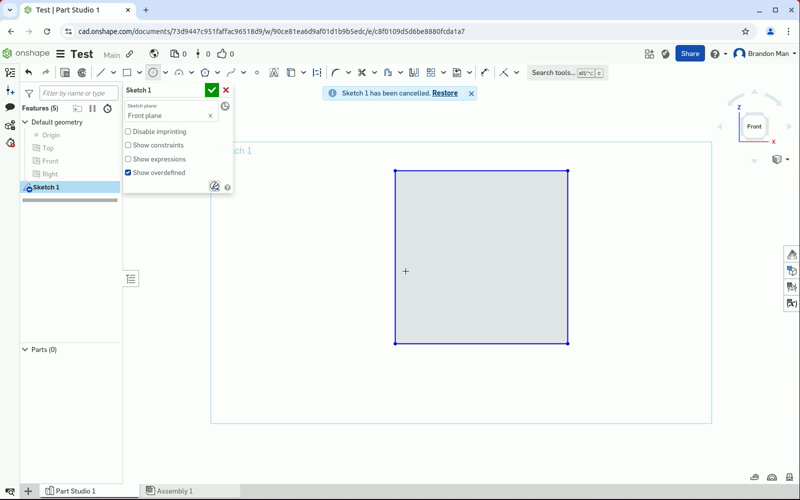
key_up(shift)
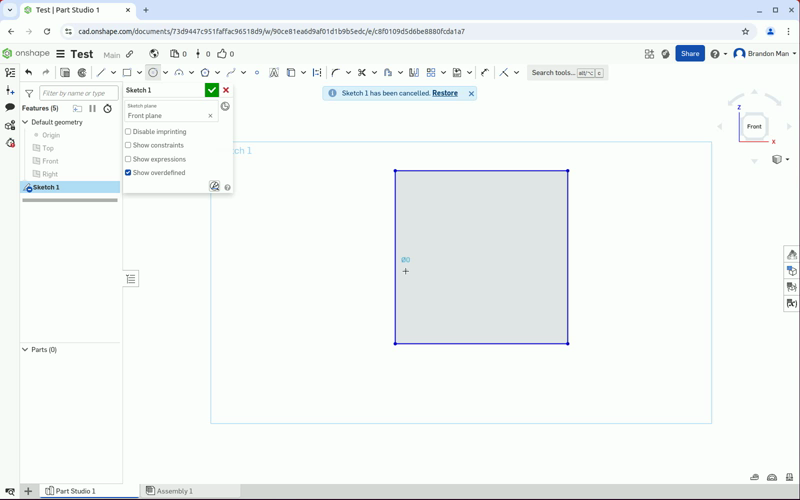
mouse_move(411, 270)
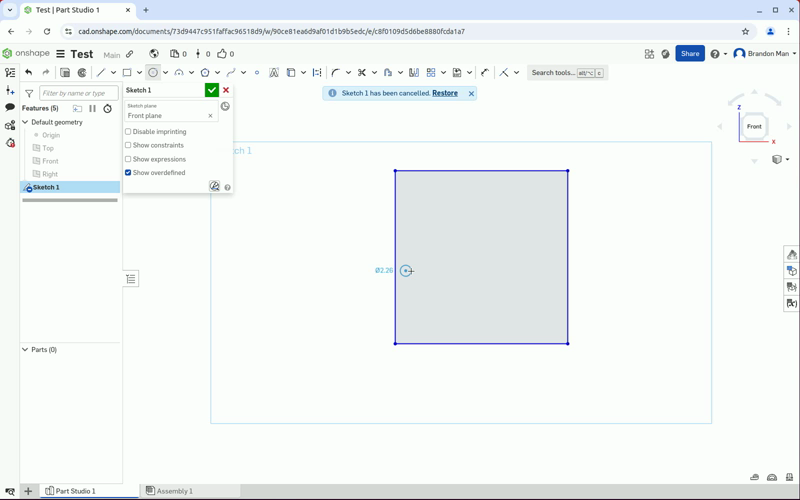
click(411, 270)
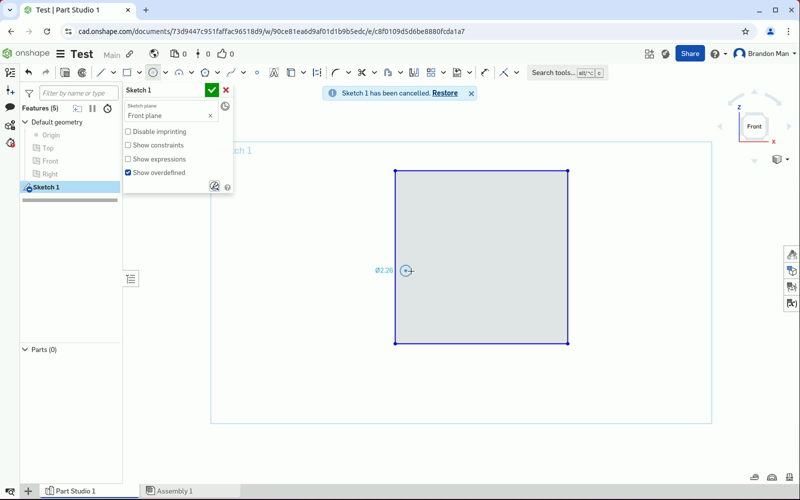
key(esc)
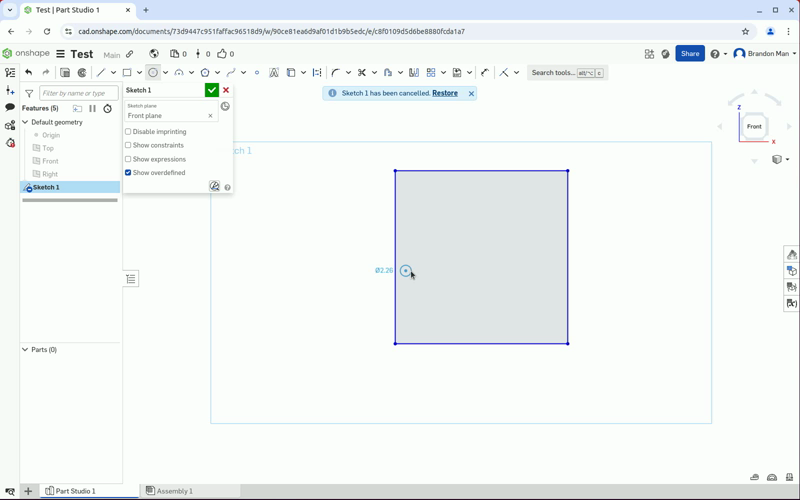
key(c)
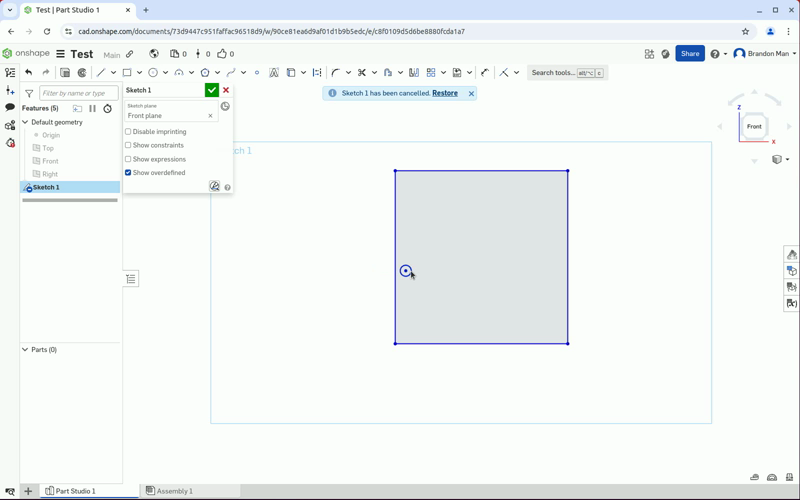
key_down(shift)
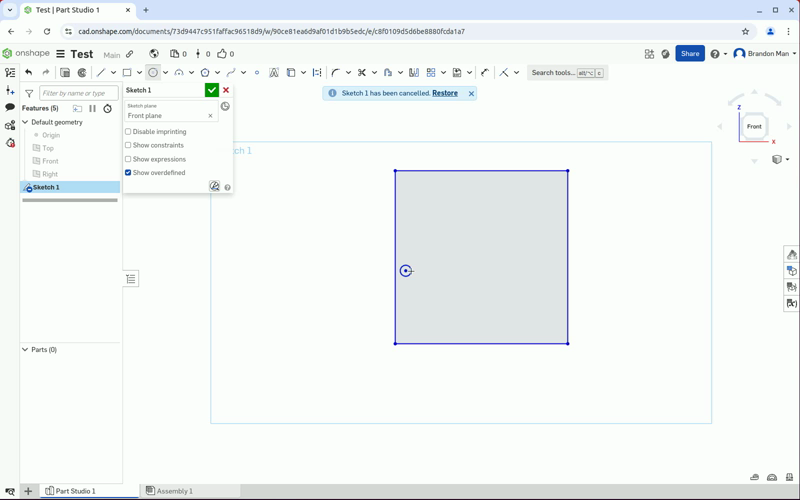
mouse_move(405, 245)
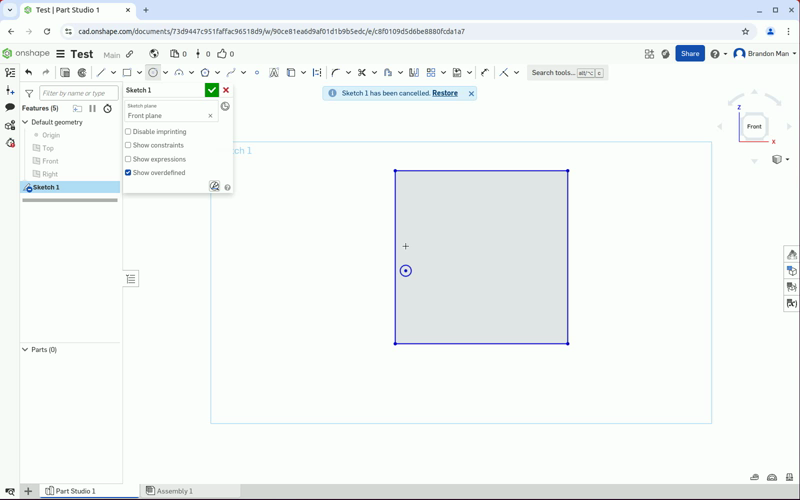
click(405, 245)
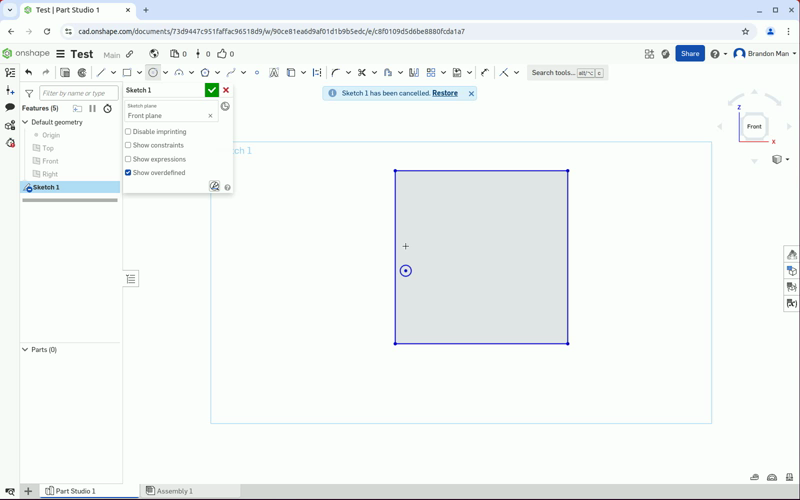
key_up(shift)
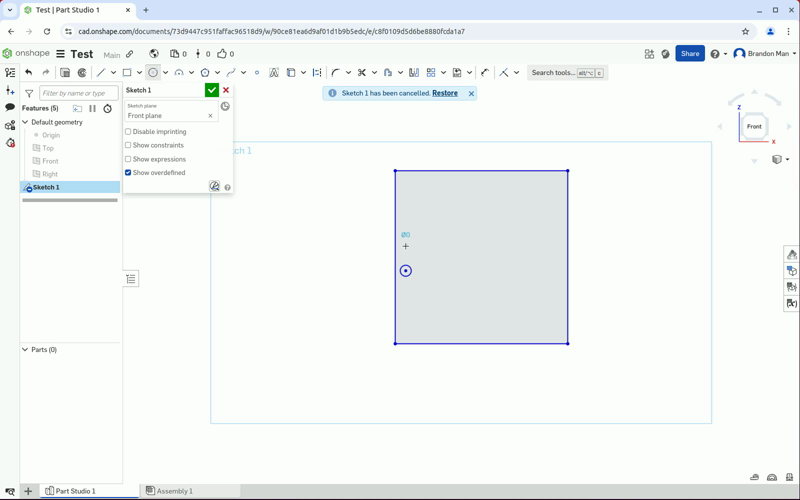
mouse_move(411, 245)
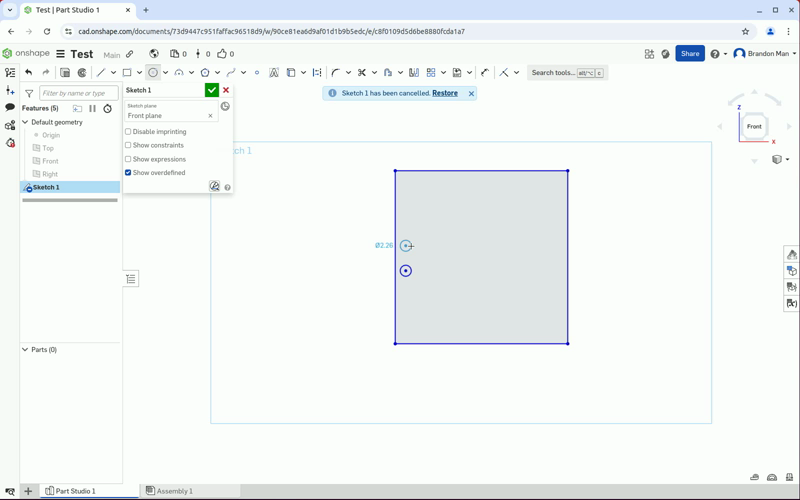
click(411, 245)
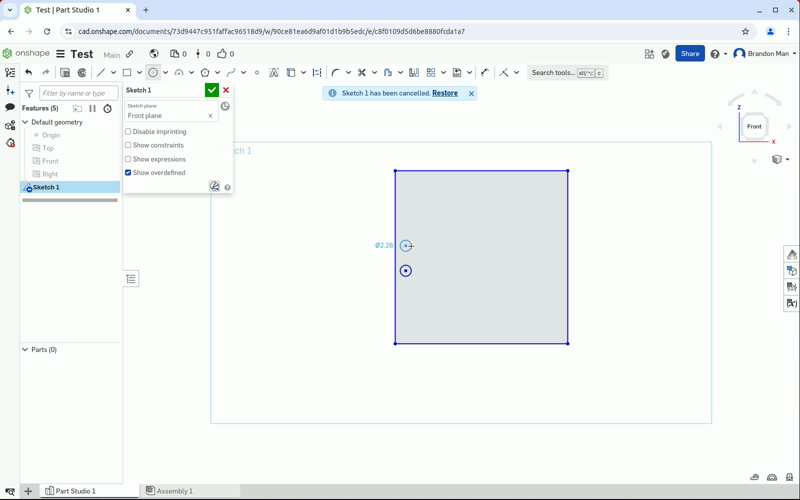
key(esc)
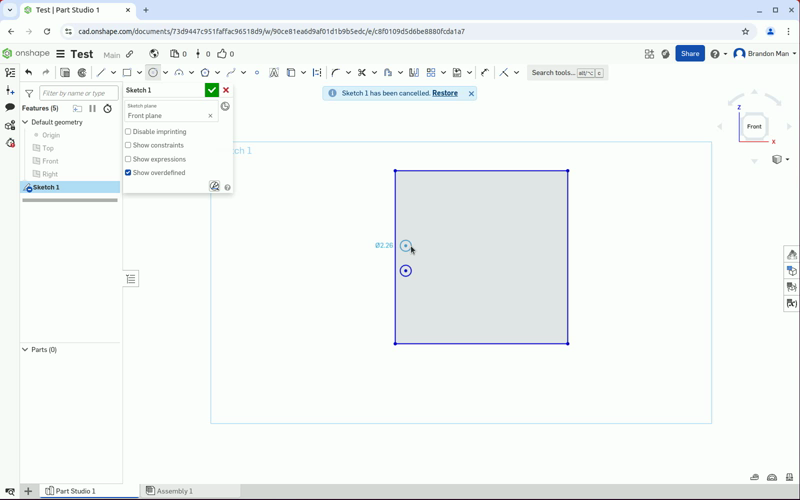
key(c)
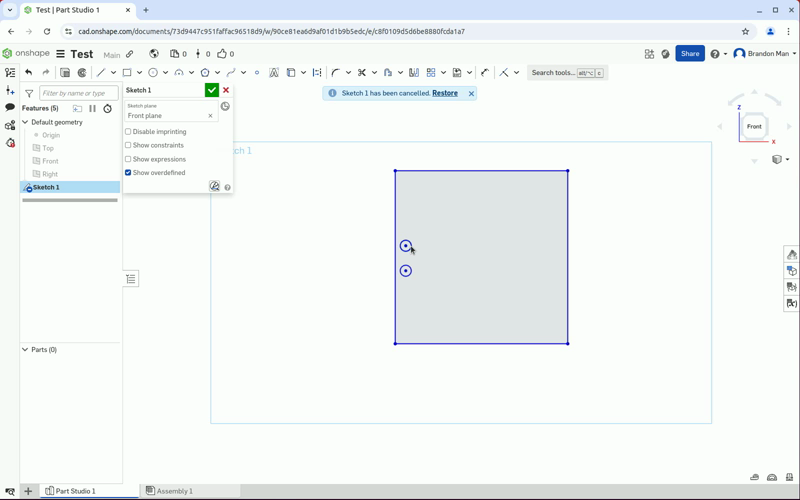
key_down(shift)
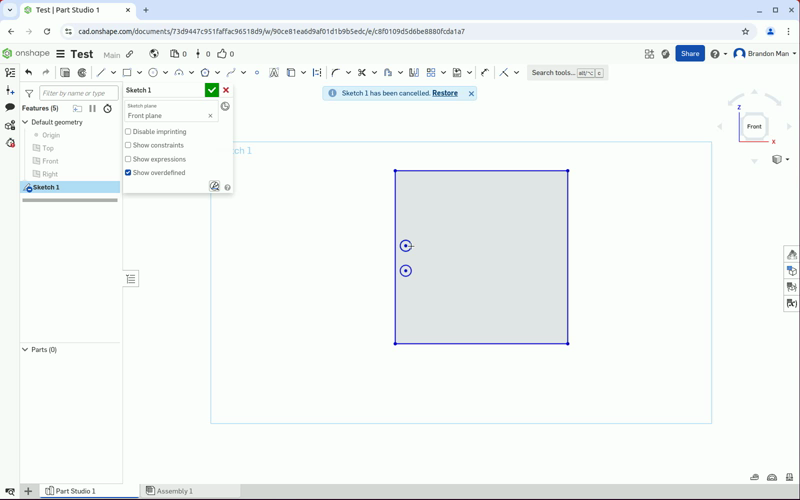
mouse_move(553, 270)
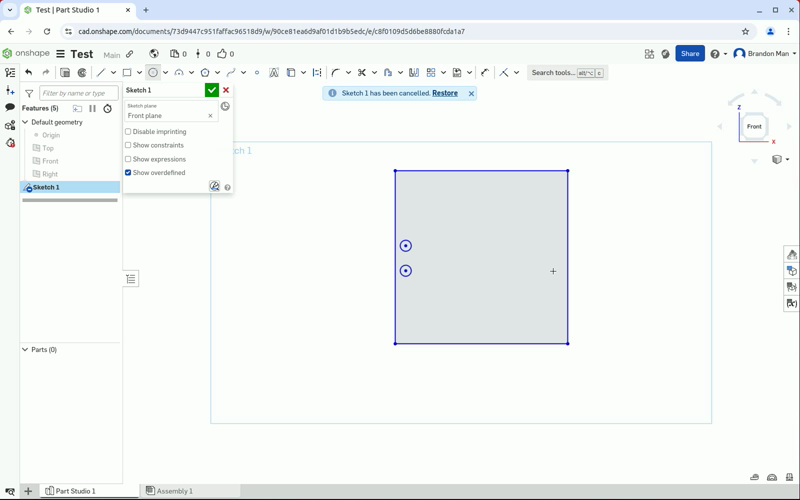
click(553, 270)
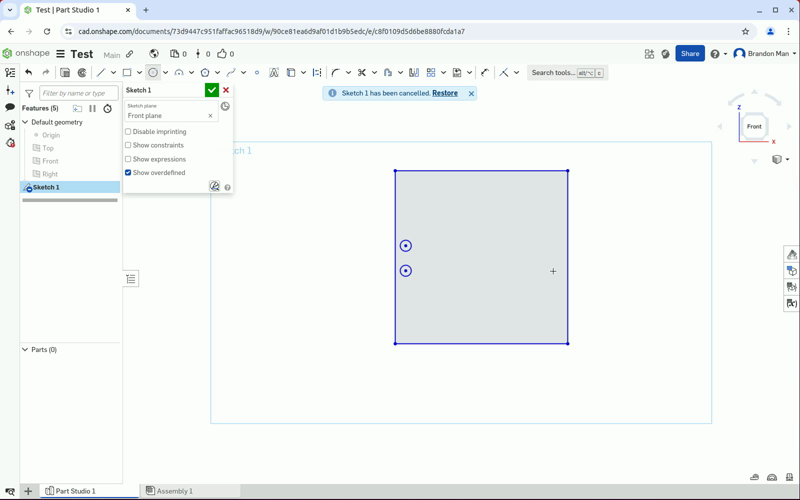
key_up(shift)
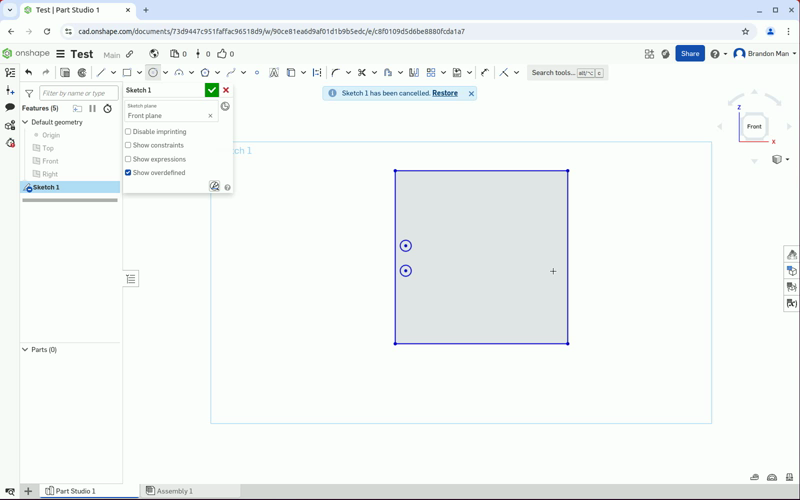
mouse_move(558, 270)
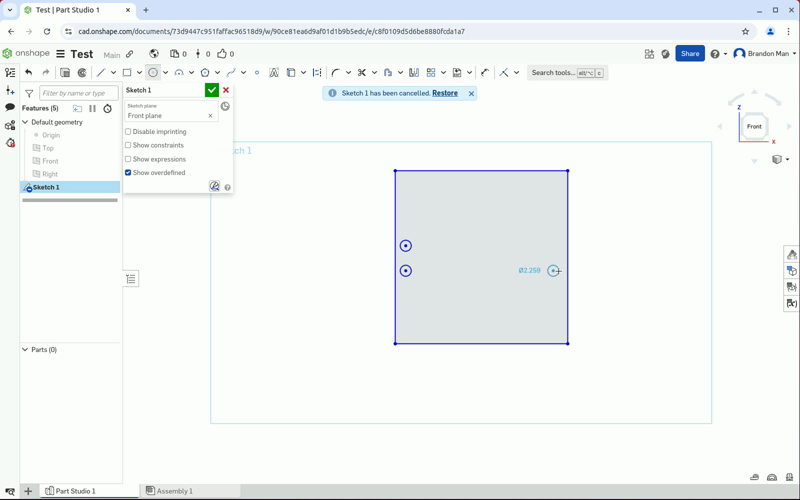
click(558, 270)
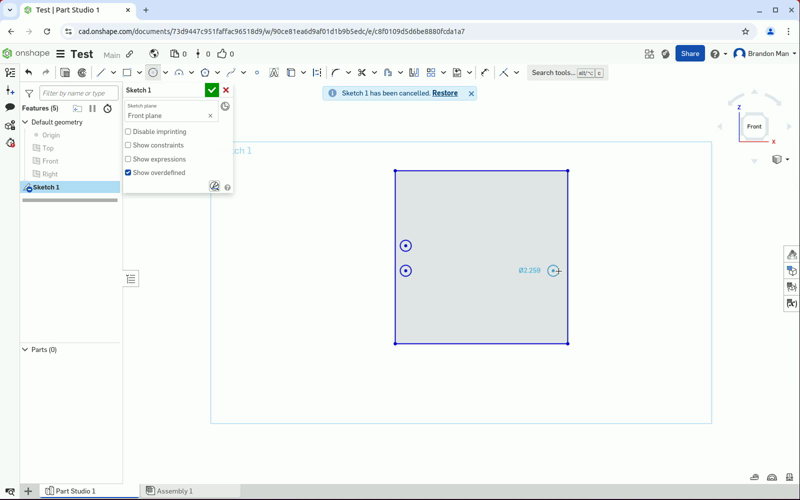
key(esc)
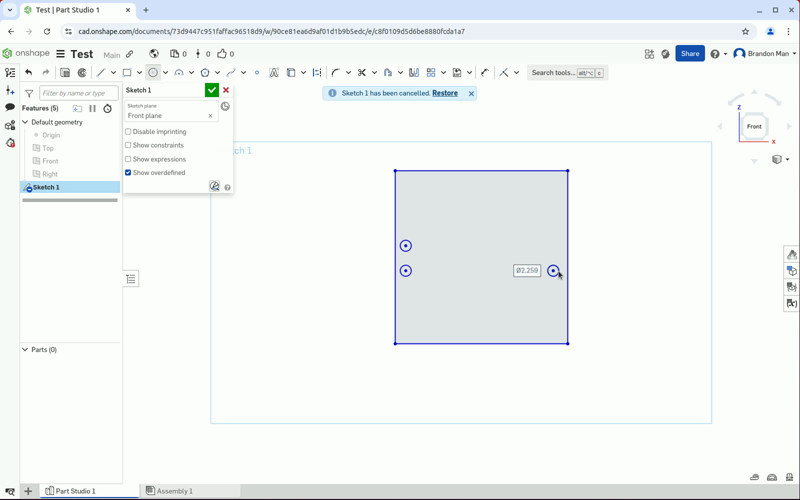
key(c)
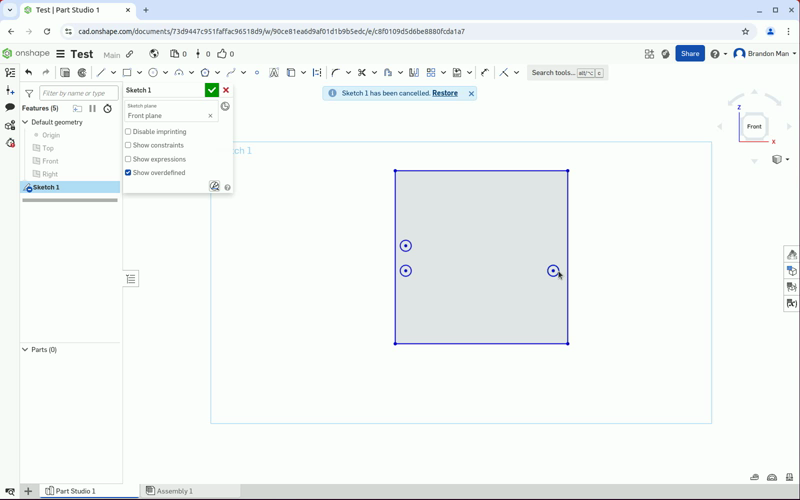
key_down(shift)
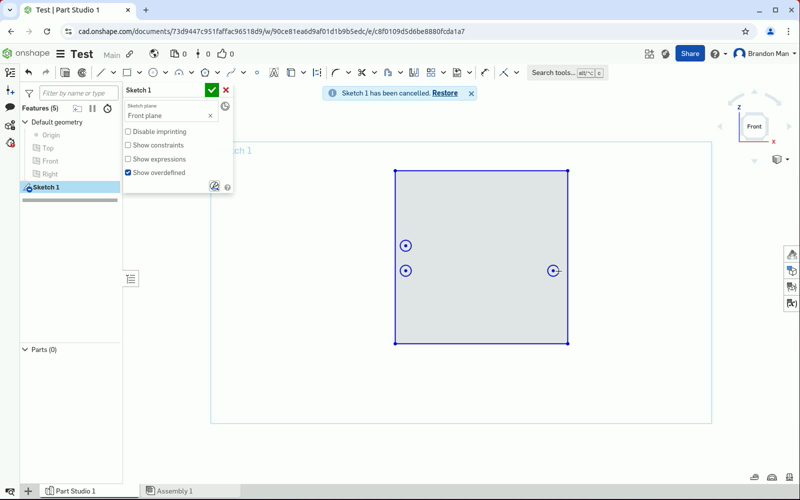
mouse_move(553, 245)
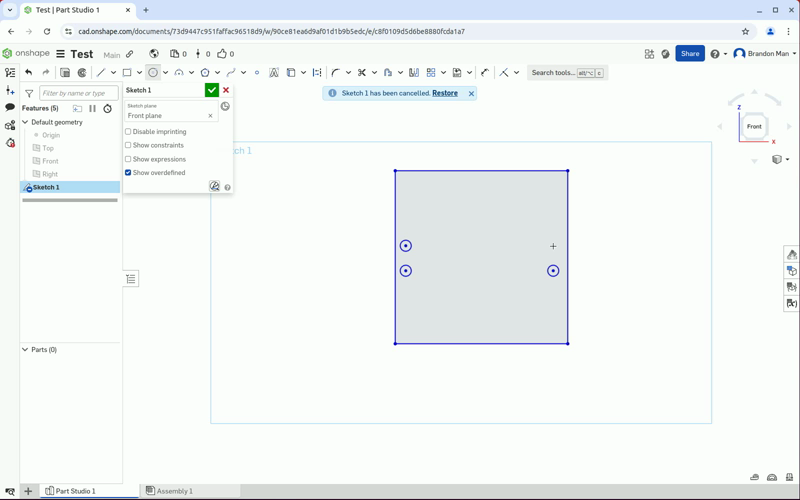
click(553, 245)
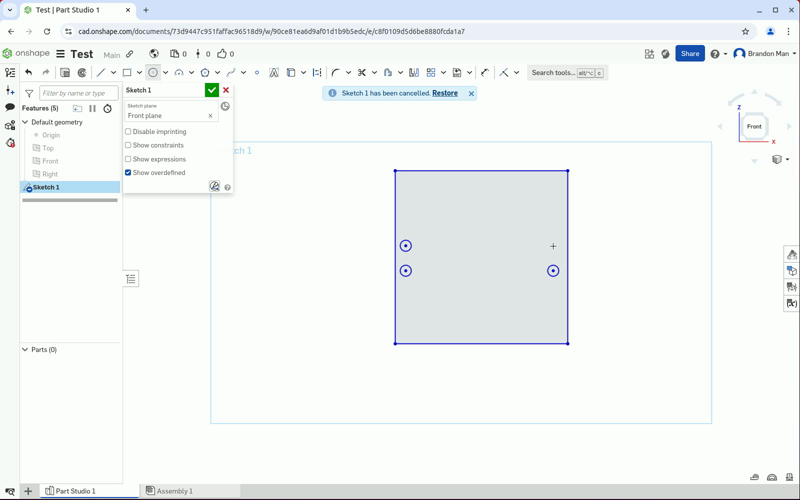
key_up(shift)
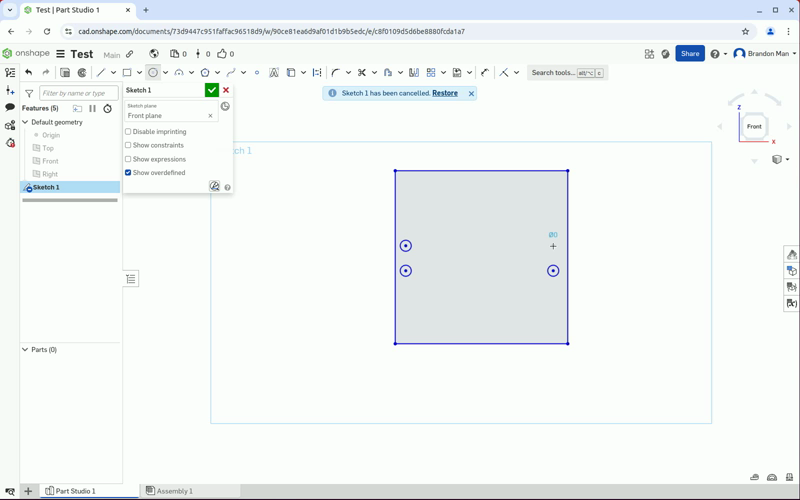
mouse_move(558, 245)
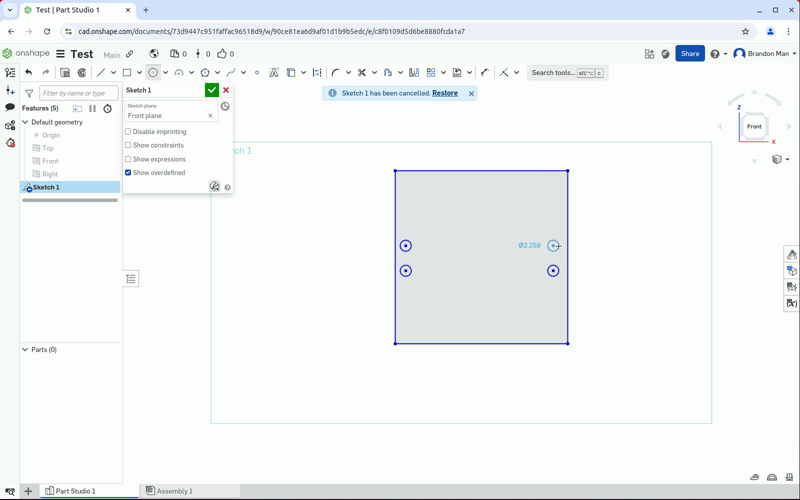
click(558, 245)
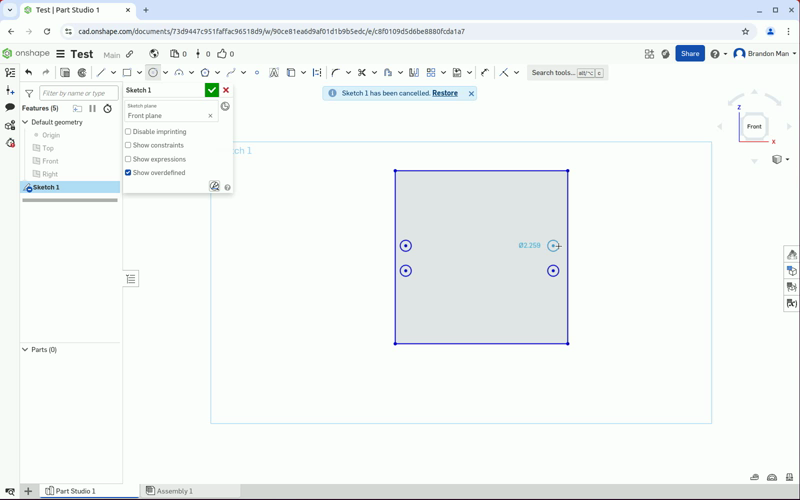
key(esc)
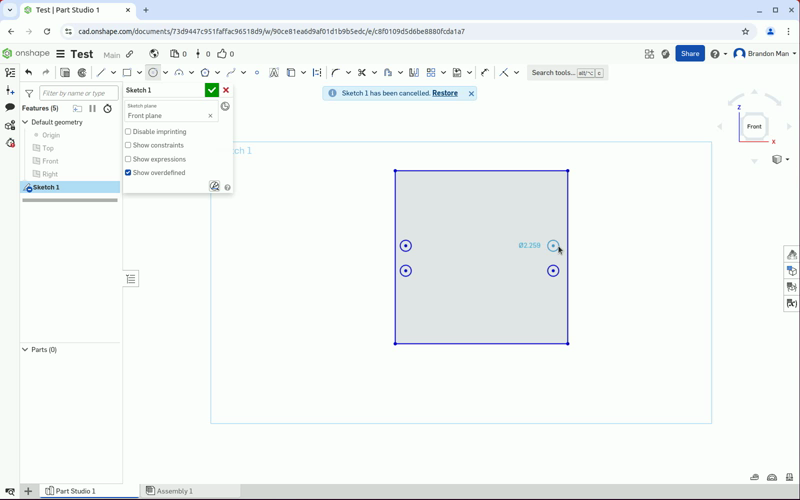
mouse_move(497, 306)
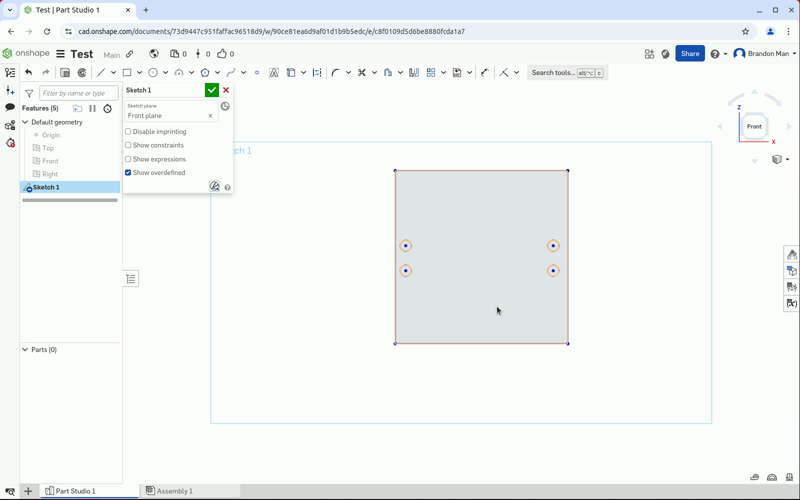
click(497, 306)
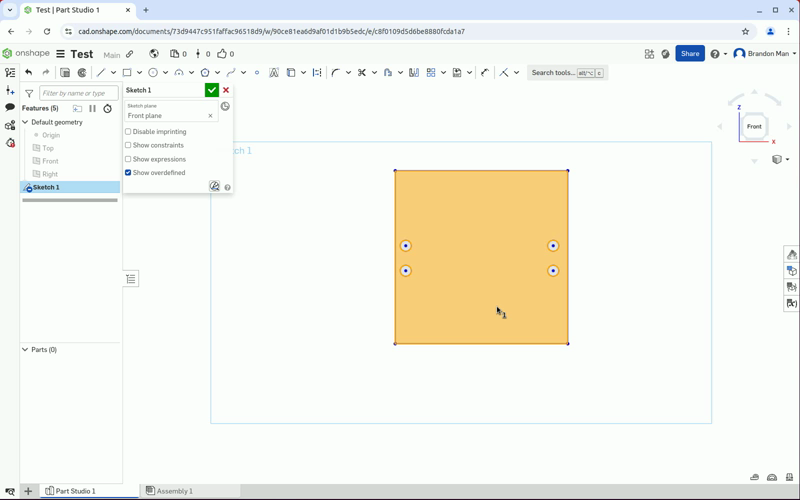
mouse_move(73, 352)
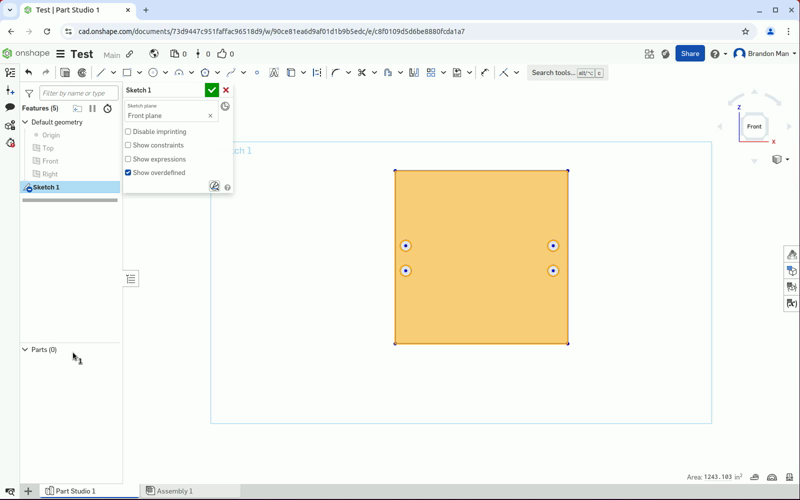
key(shift+y)
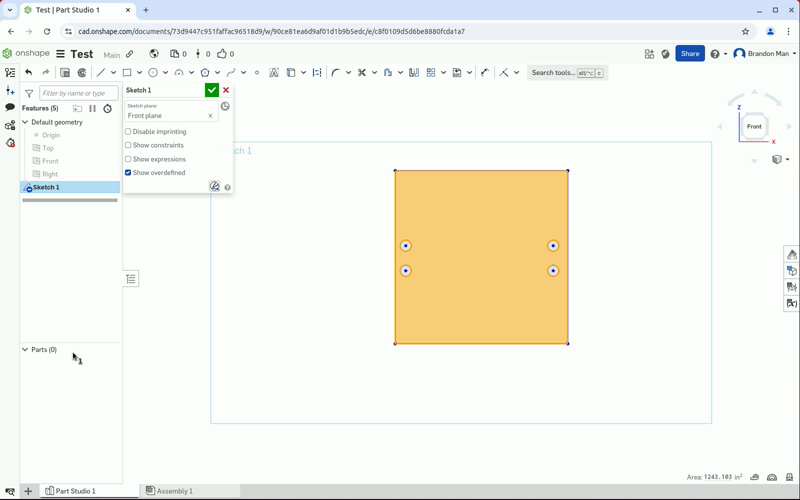
key(shift+e)
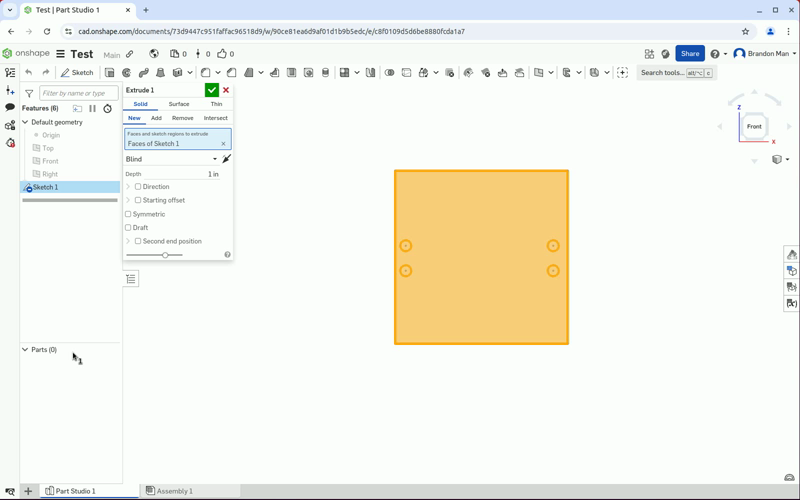
mouse_move(143, 106)
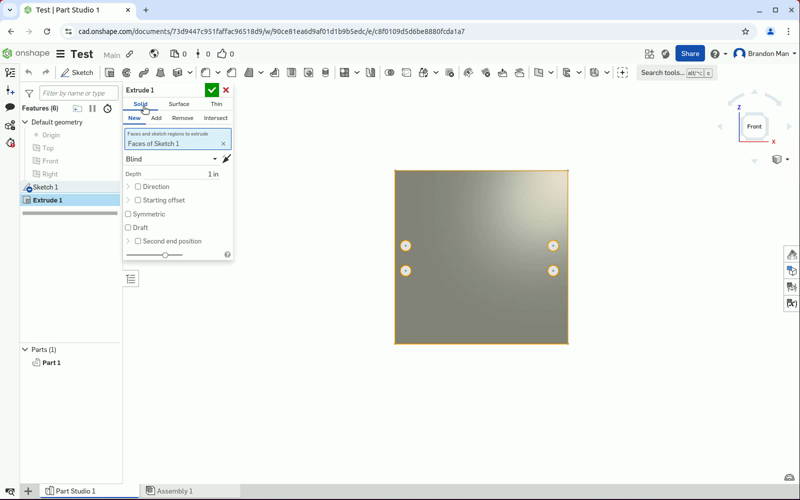
click(143, 106)
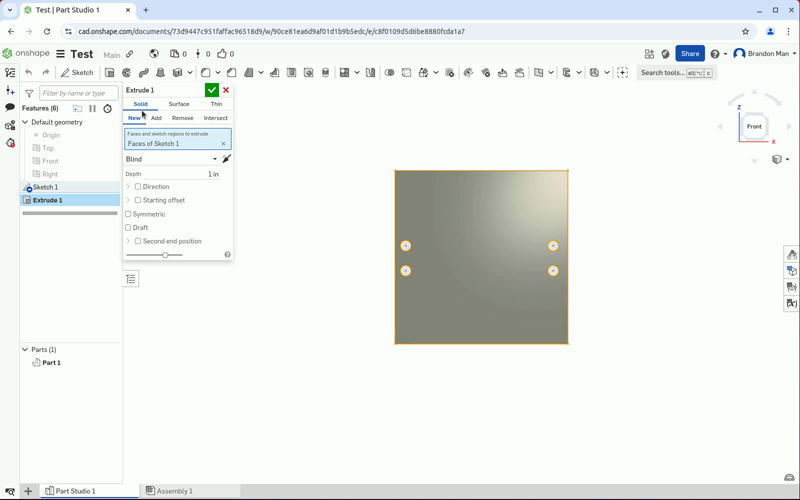
mouse_move(137, 120)
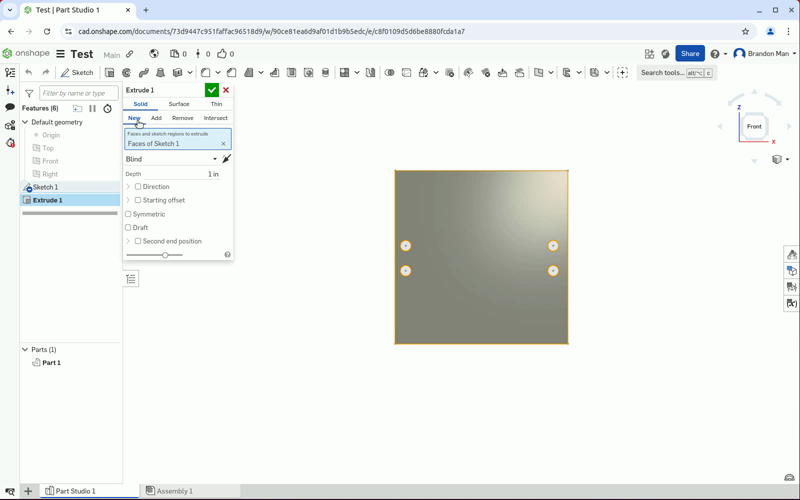
click(137, 120)
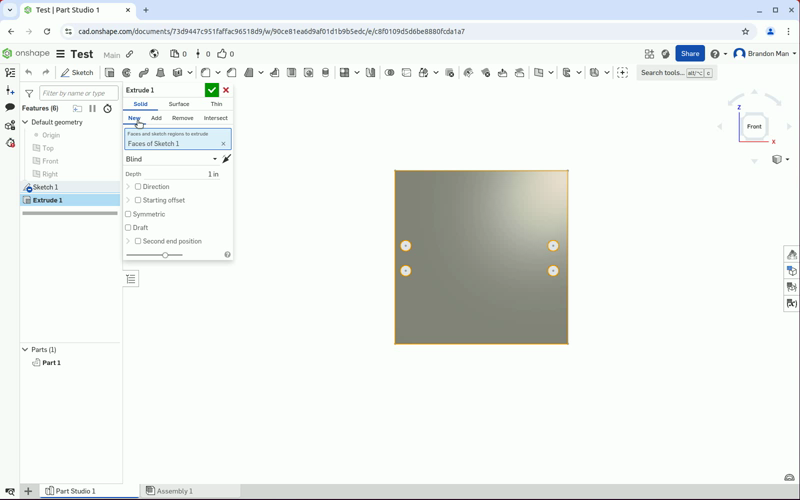
key(tab, 4)
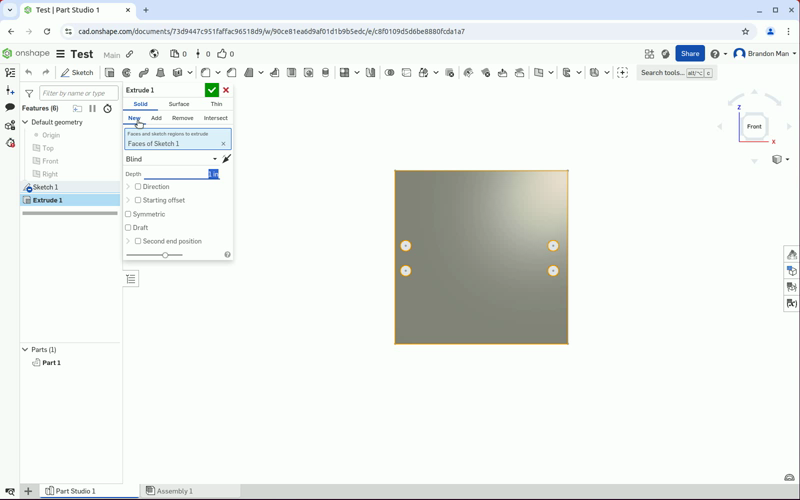
text(1.685)
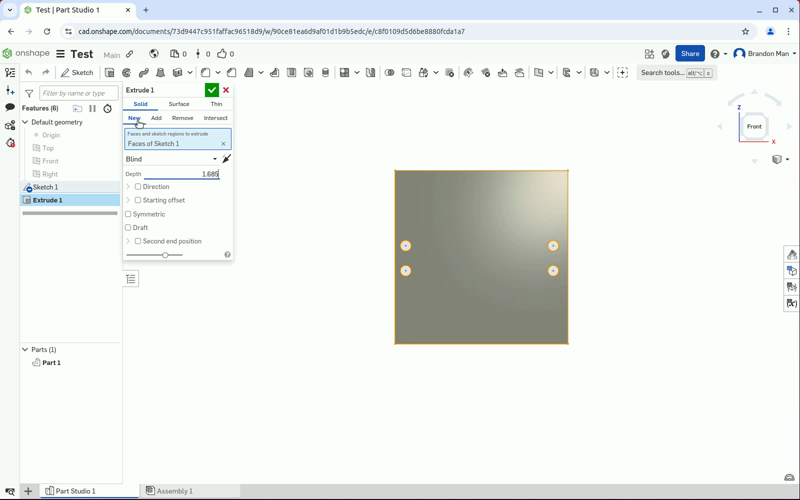
key(enter)
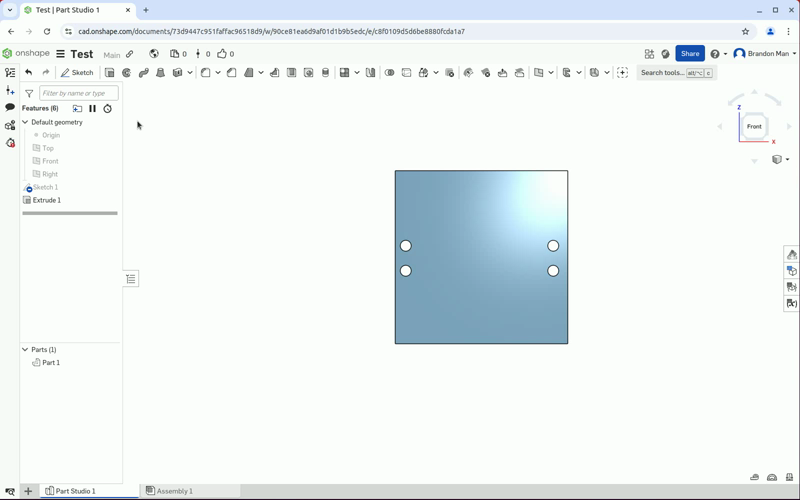
key(shift+h)
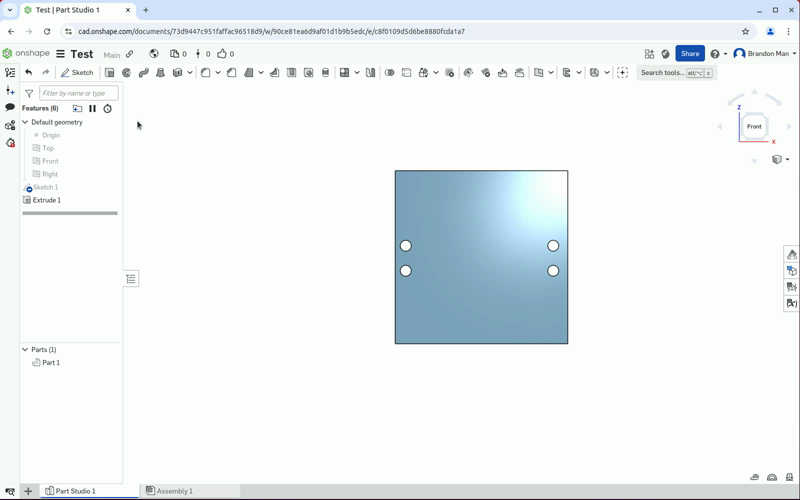
key(shift+h)
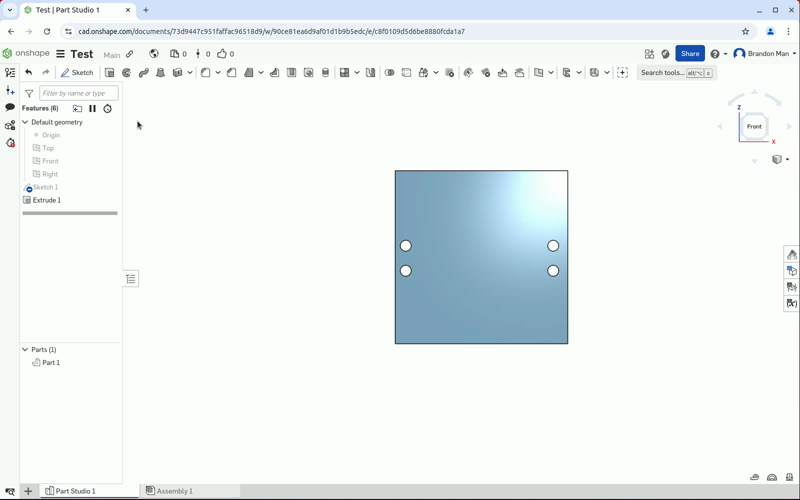
mouse_move(73, 189)
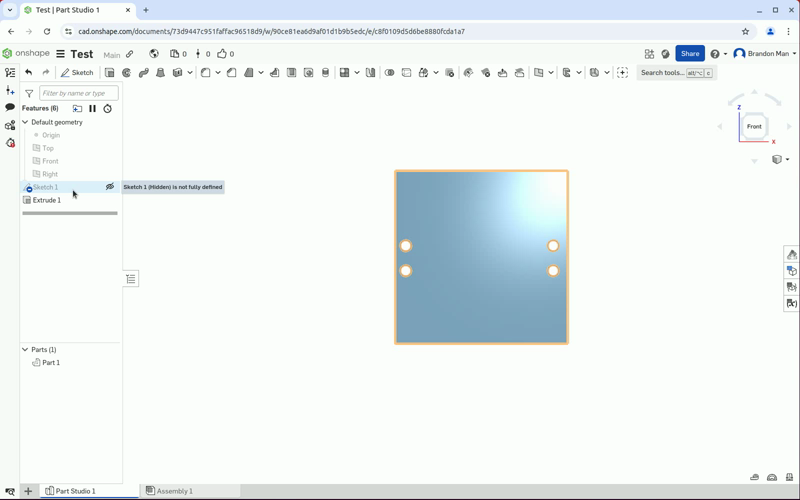
click(73, 189)
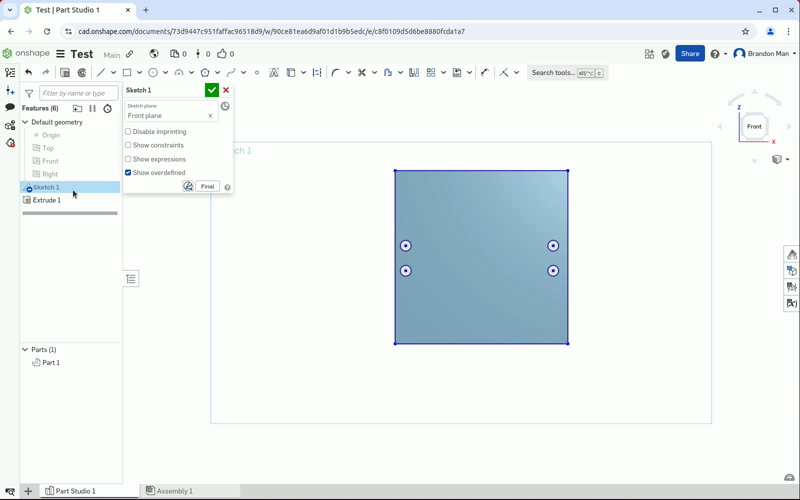
mouse_move(229, 92)
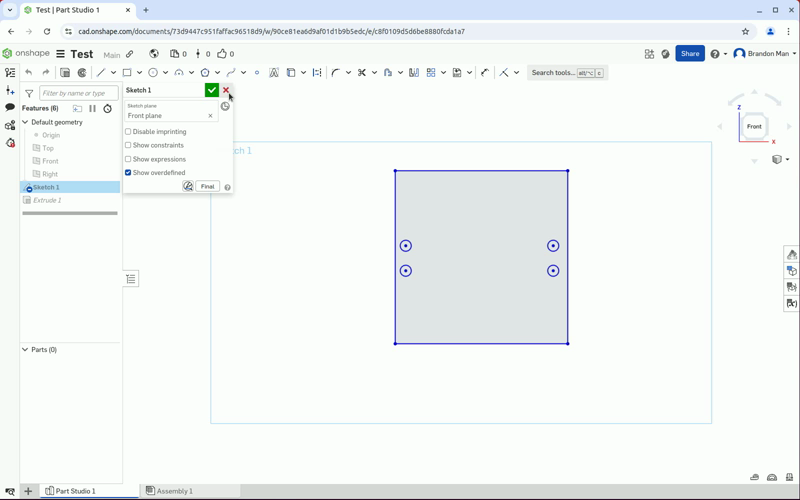
click(229, 92)
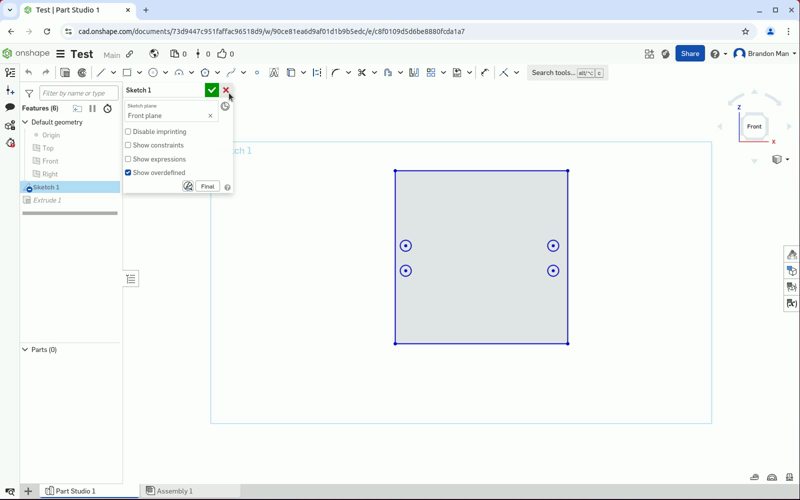
key(shift+s)
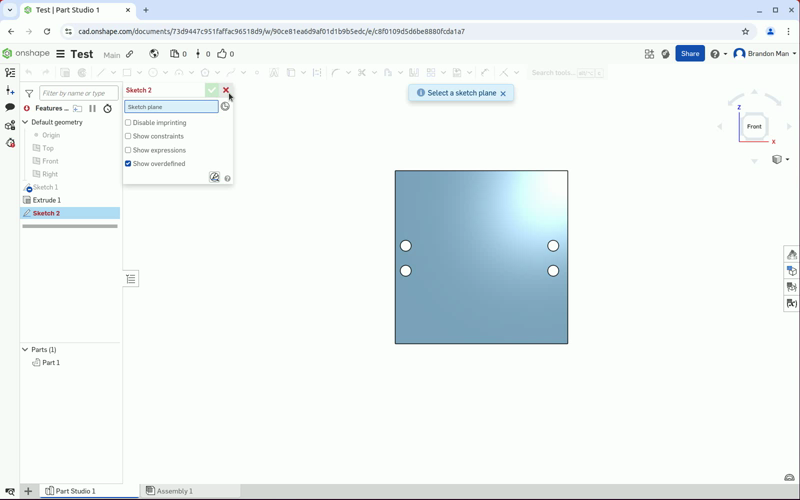
mouse_move(73, 163)
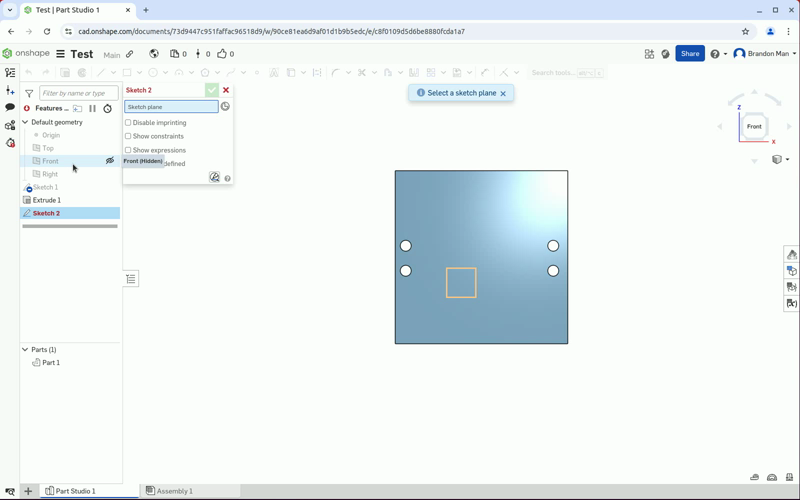
click(73, 163)
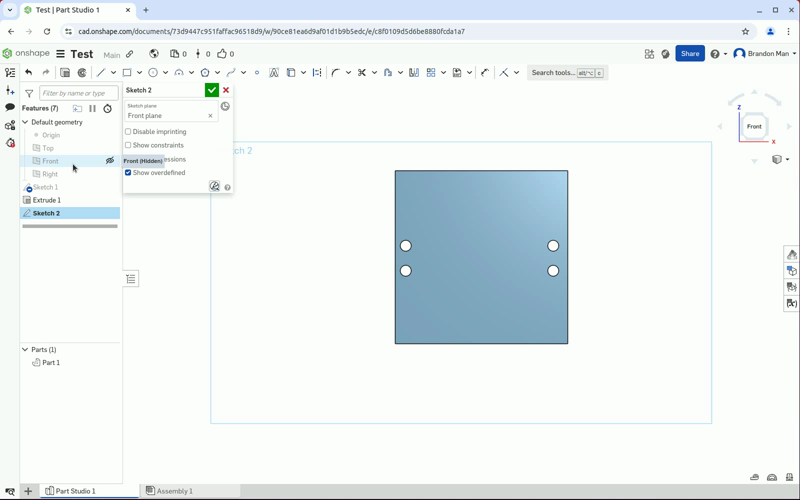
mouse_move(73, 352)
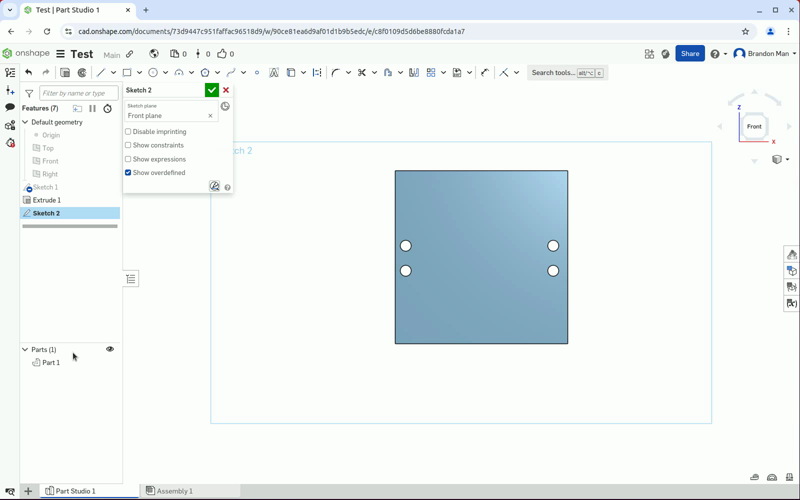
key(y)
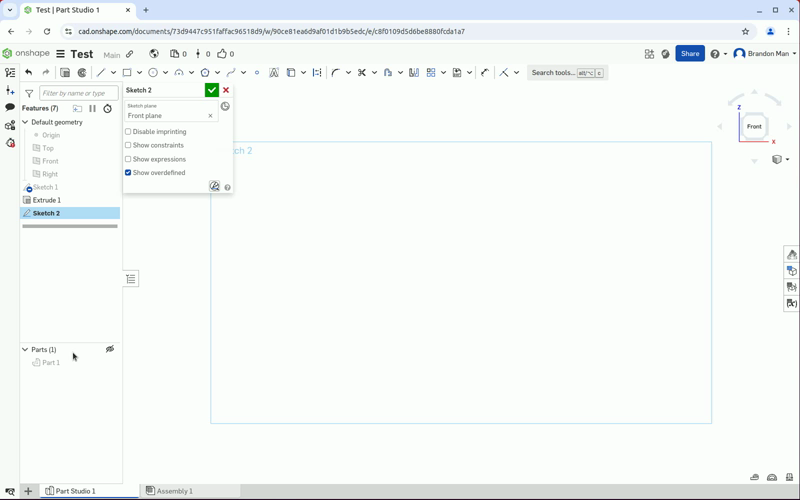
key(l)
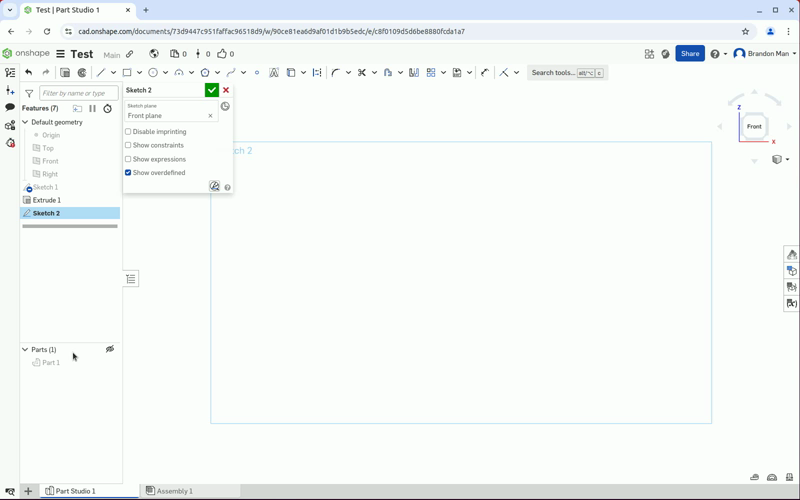
key_down(shift)
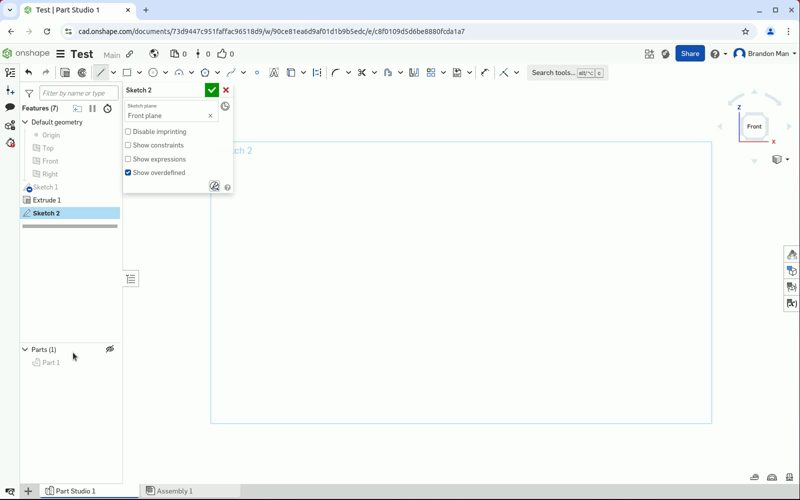
mouse_move(395, 343)
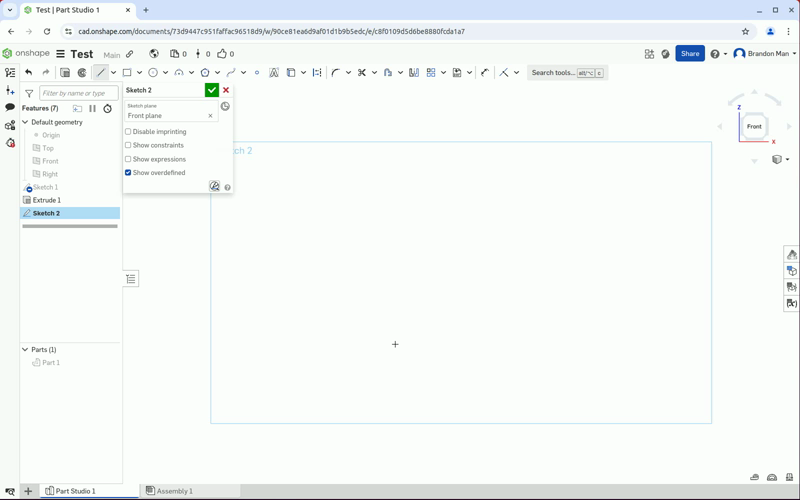
click(395, 343)
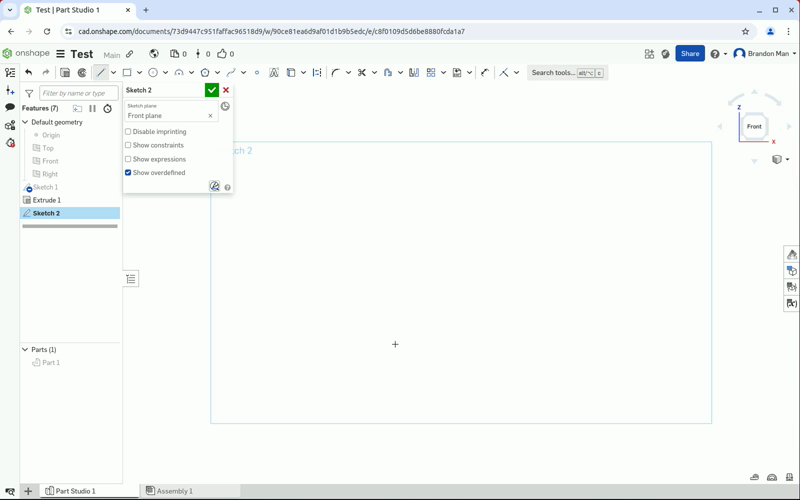
key_up(shift)
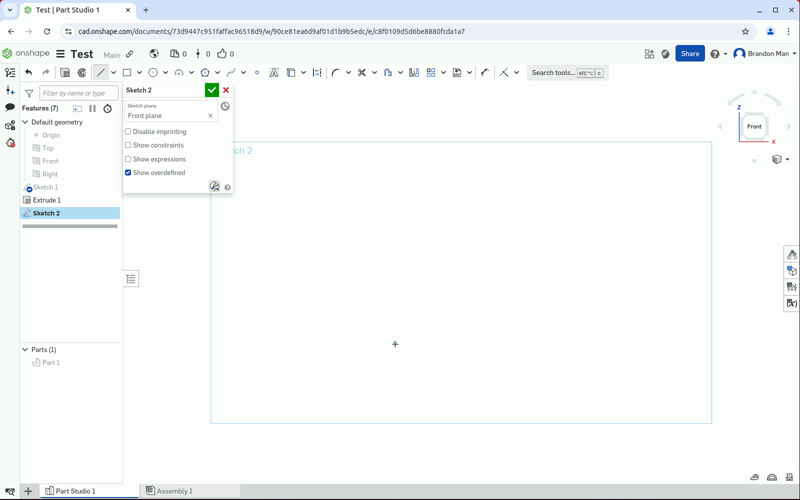
key_down(shift)
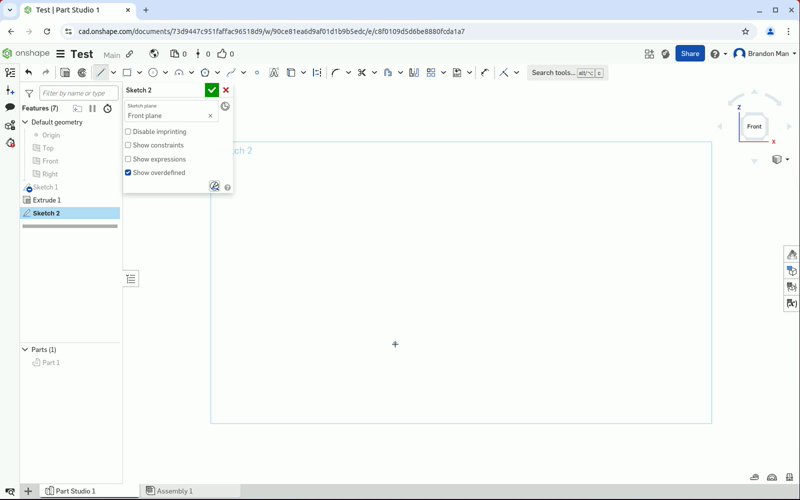
mouse_move(567, 343)
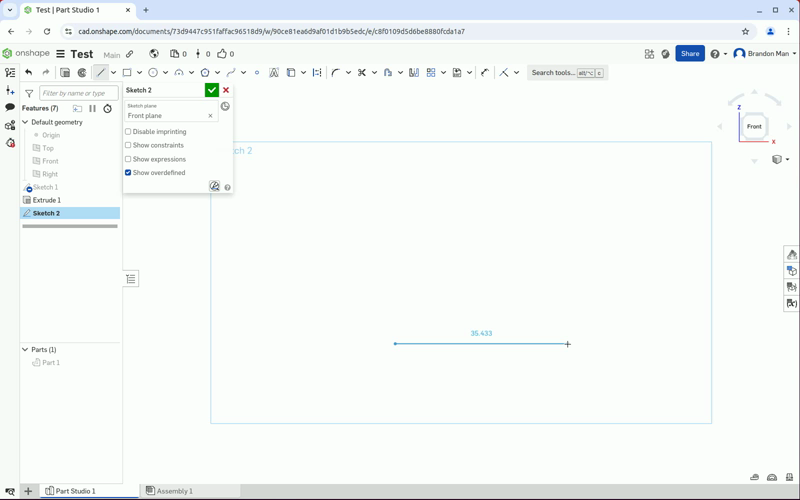
click(567, 343)
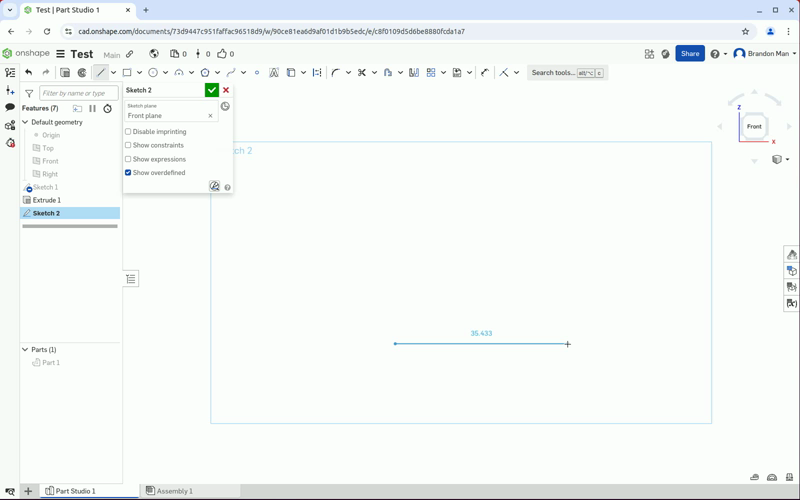
key_up(shift)
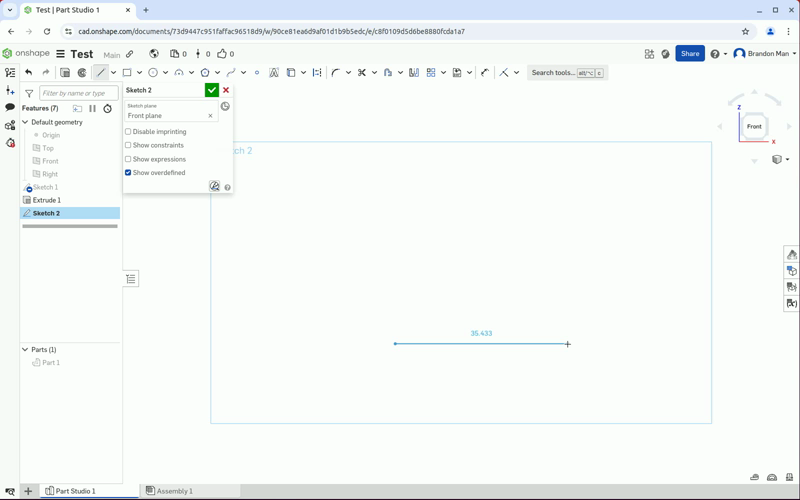
key_down(shift)
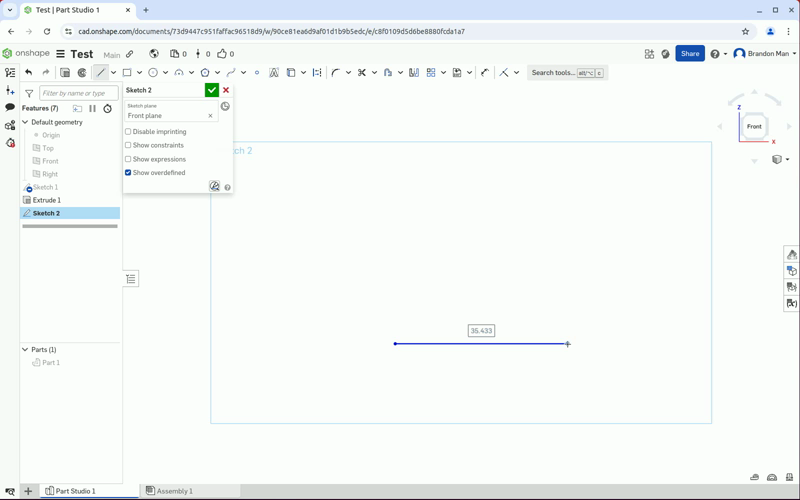
mouse_move(567, 170)
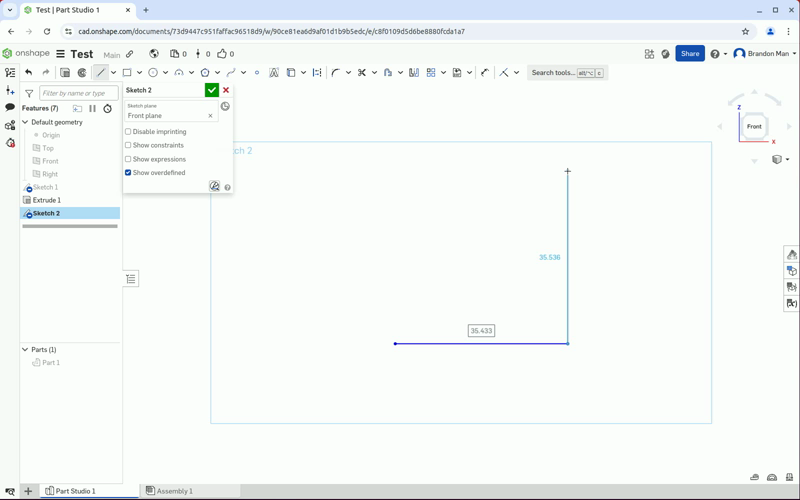
click(567, 170)
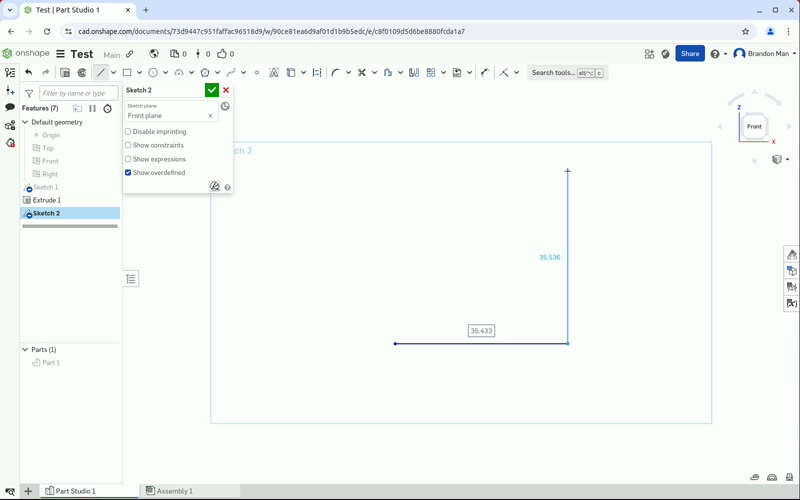
key_up(shift)
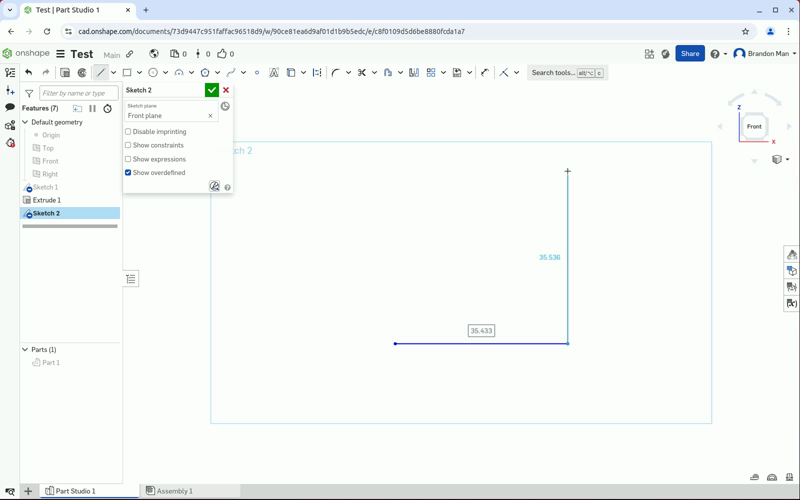
key_down(shift)
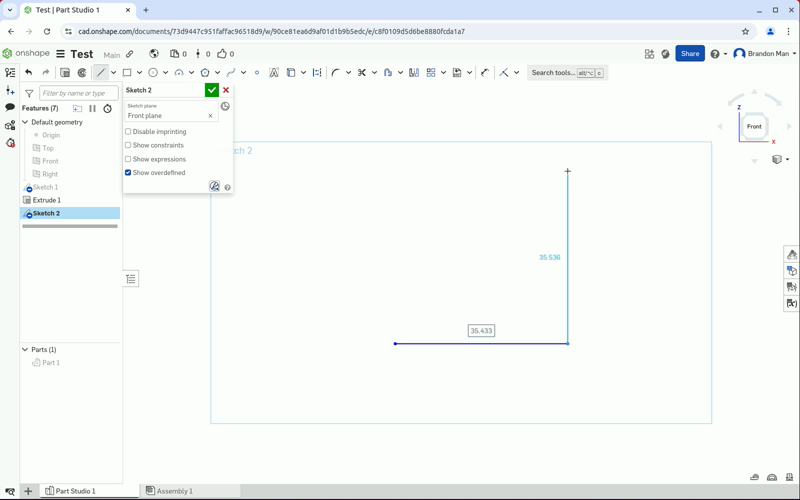
mouse_move(395, 170)
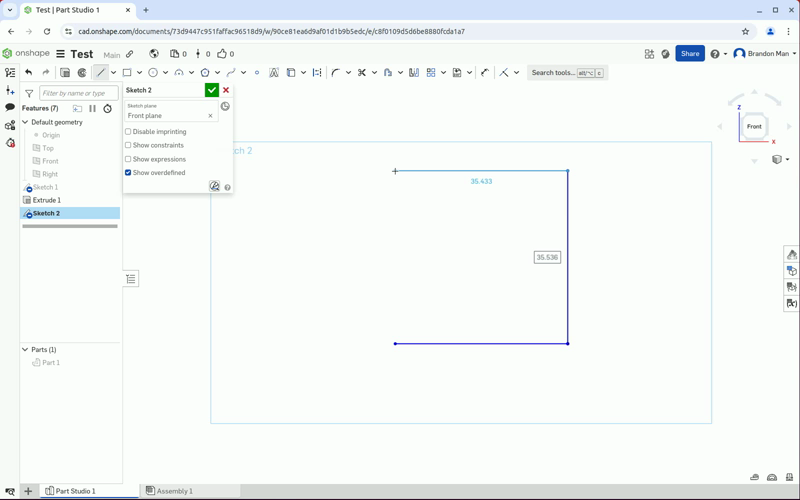
click(395, 170)
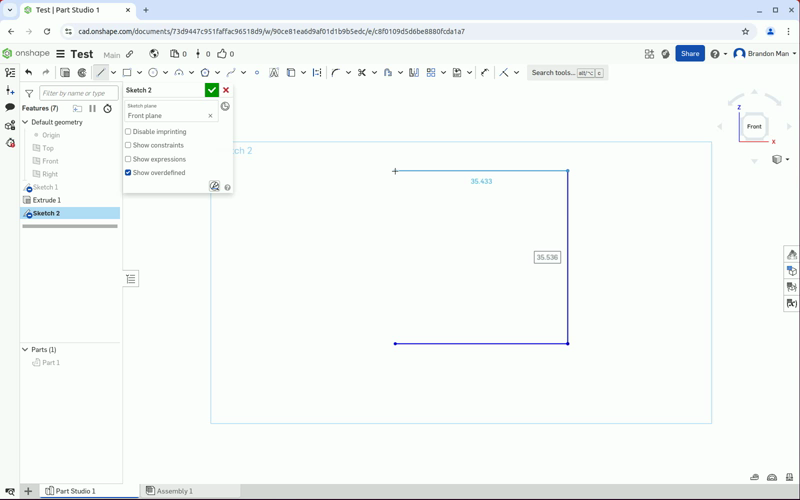
key_up(shift)
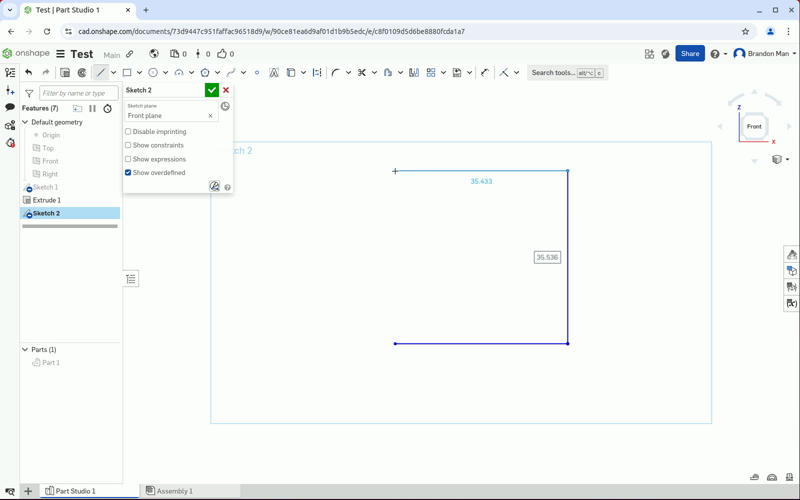
key_down(shift)
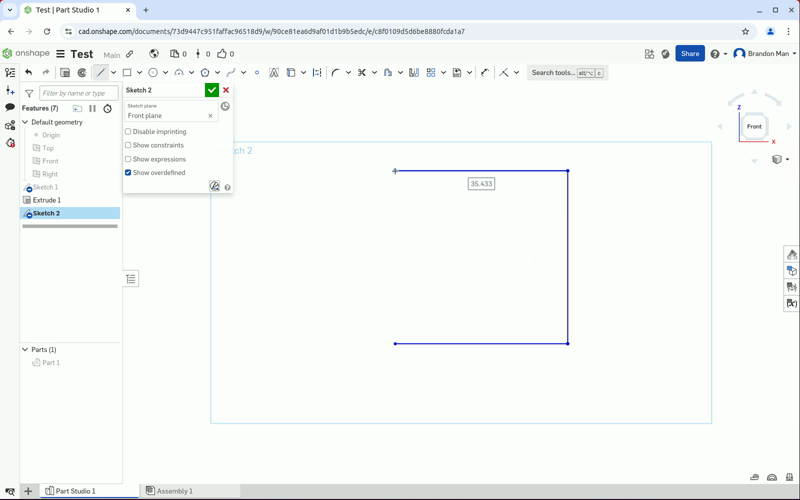
mouse_move(395, 343)
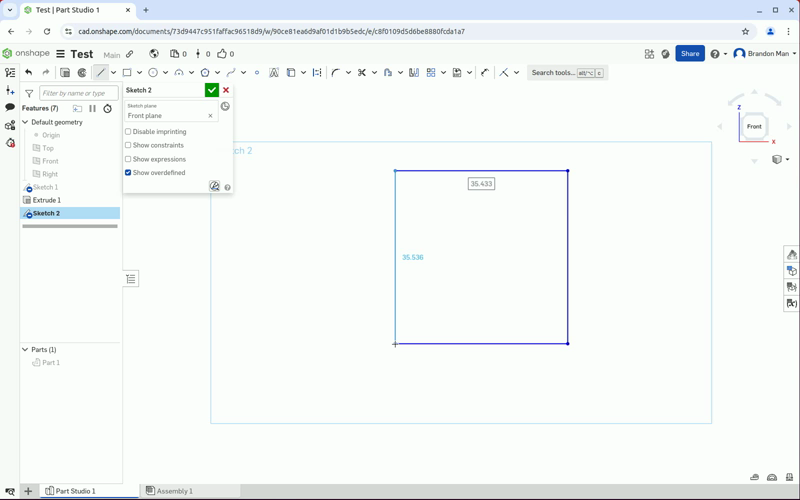
key_up(shift)
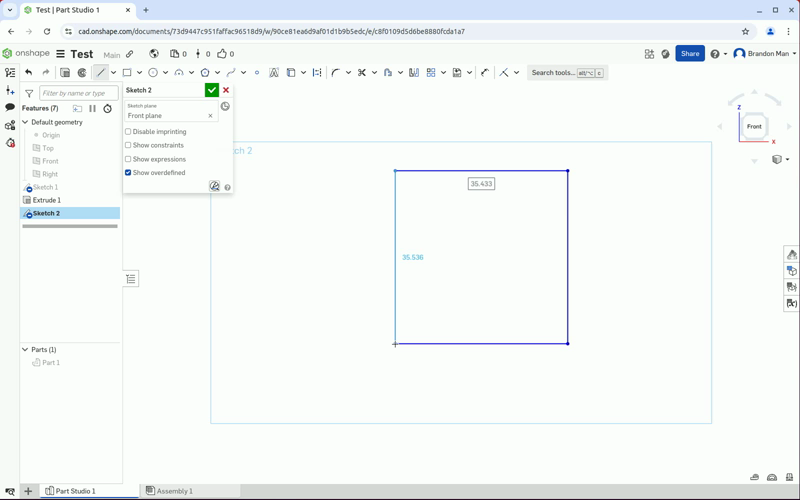
click(395, 343)
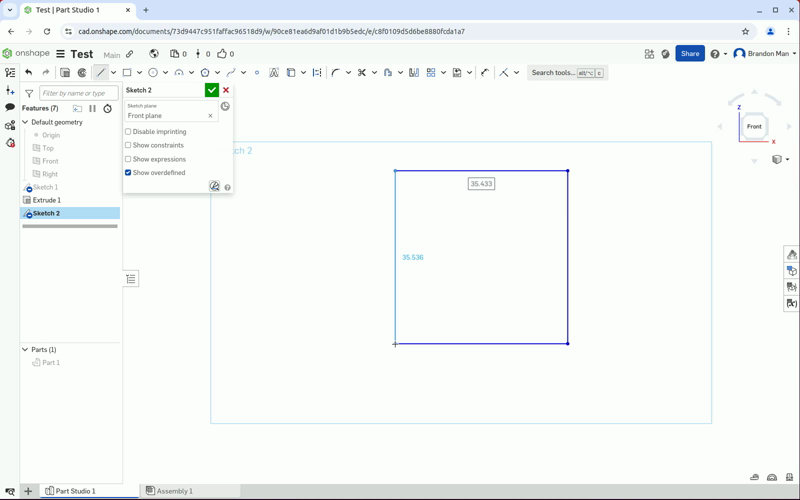
key(esc)
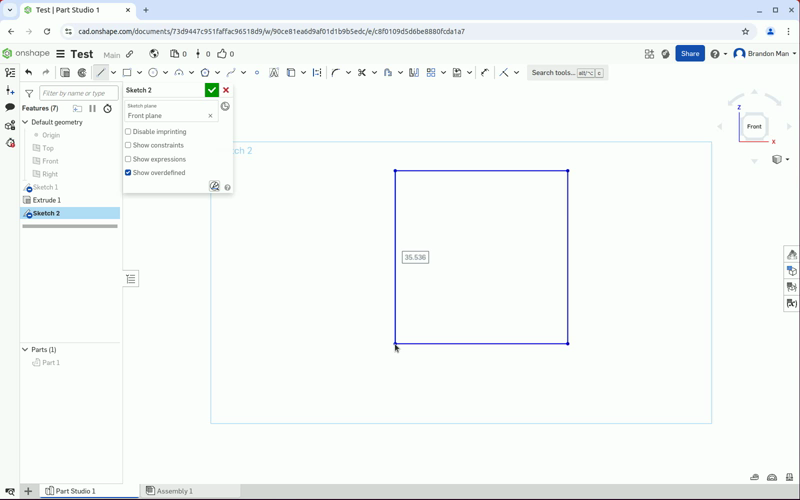
key(c)
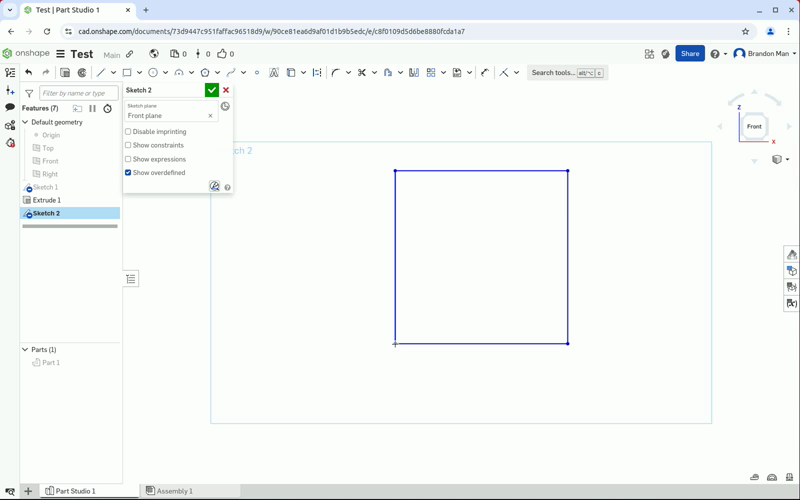
key_down(shift)
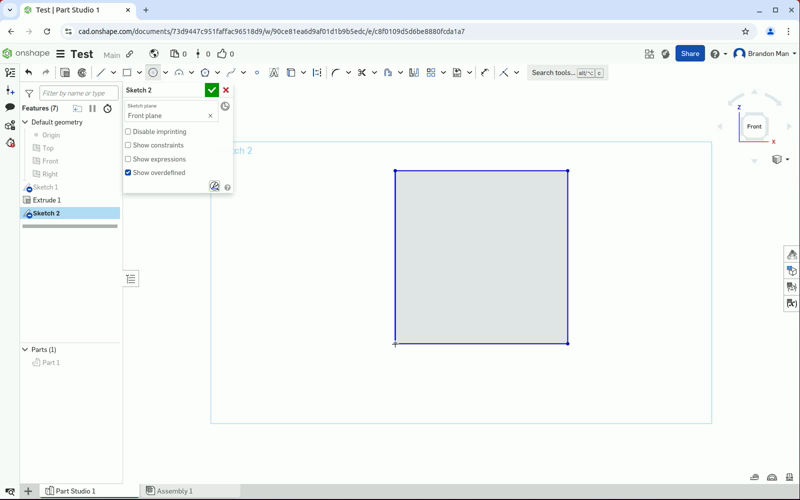
mouse_move(405, 270)
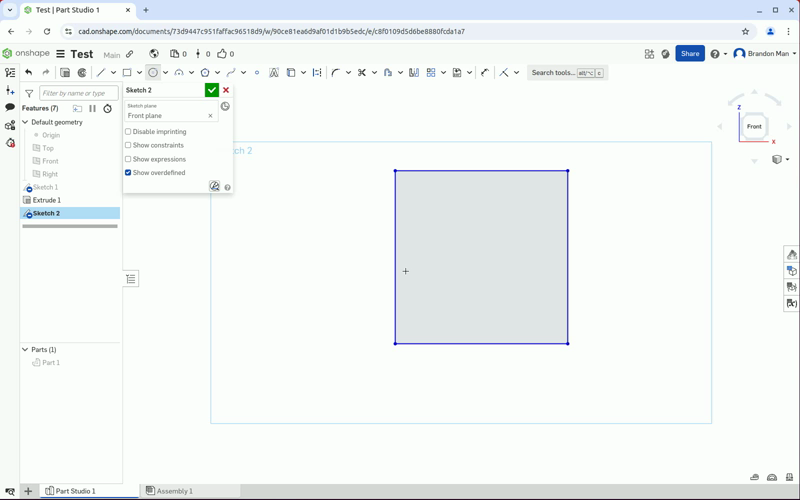
click(405, 270)
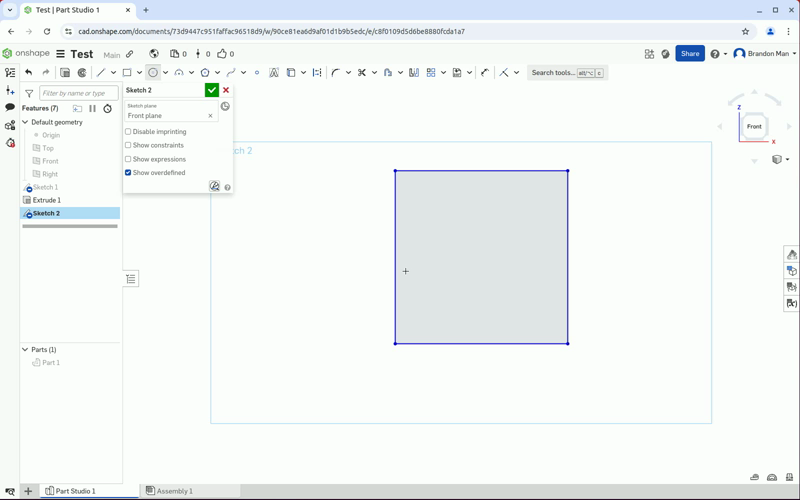
key_up(shift)
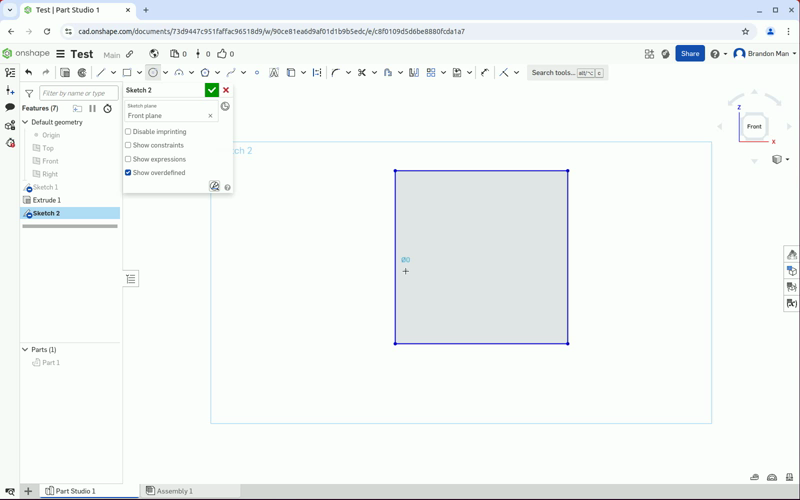
mouse_move(411, 270)
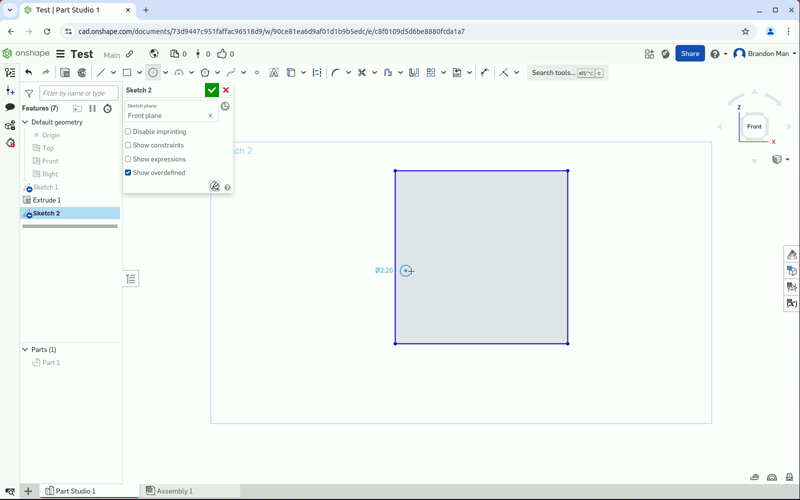
click(411, 270)
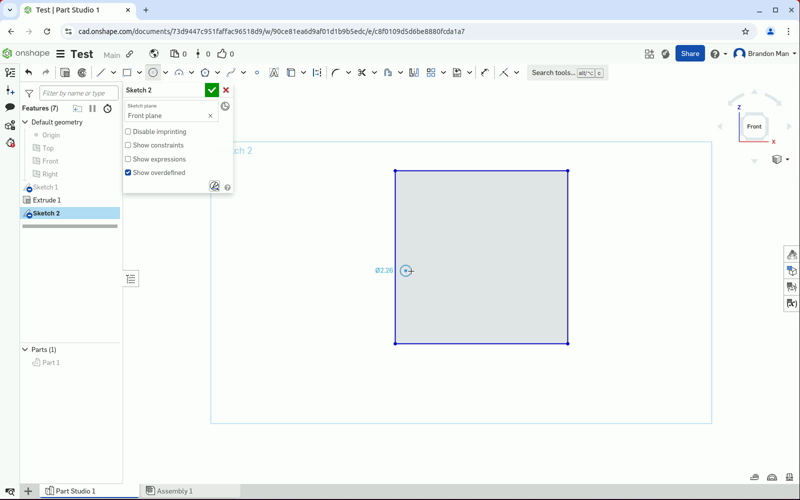
key(esc)
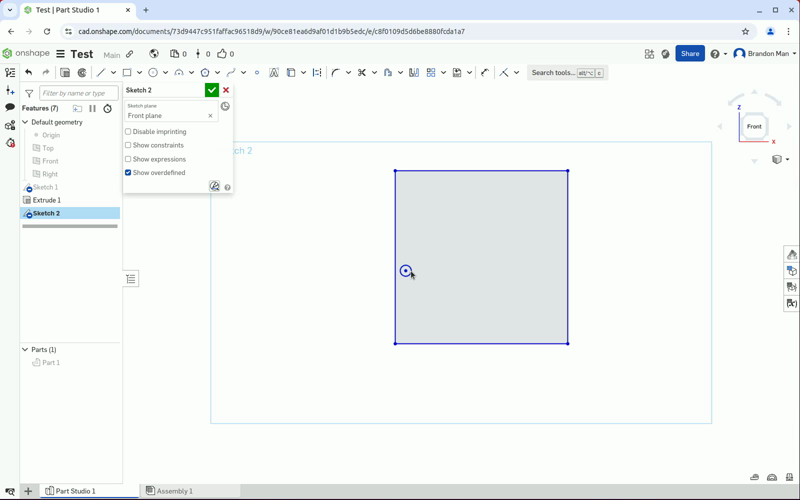
key(c)
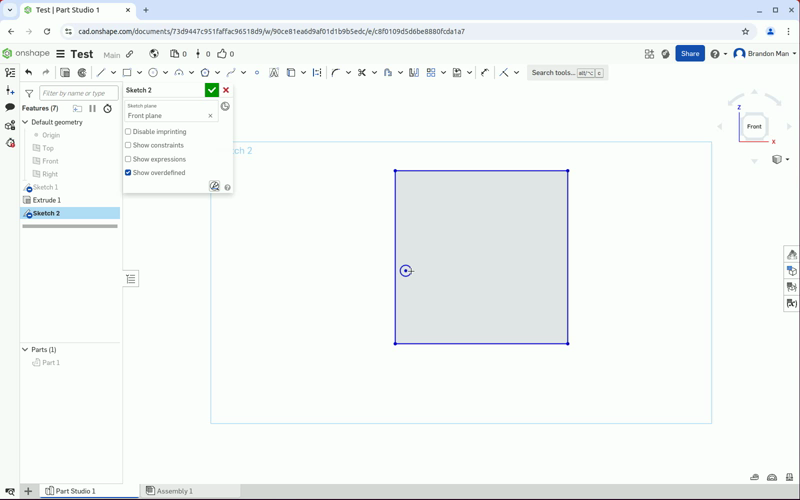
key_down(shift)
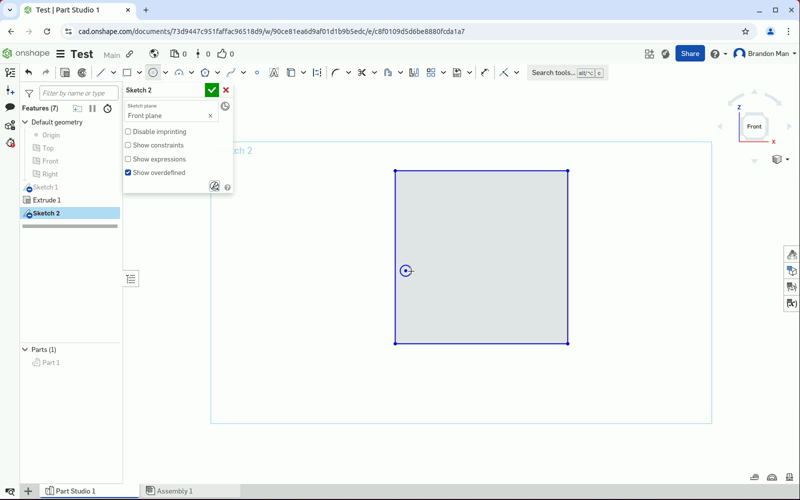
mouse_move(405, 245)
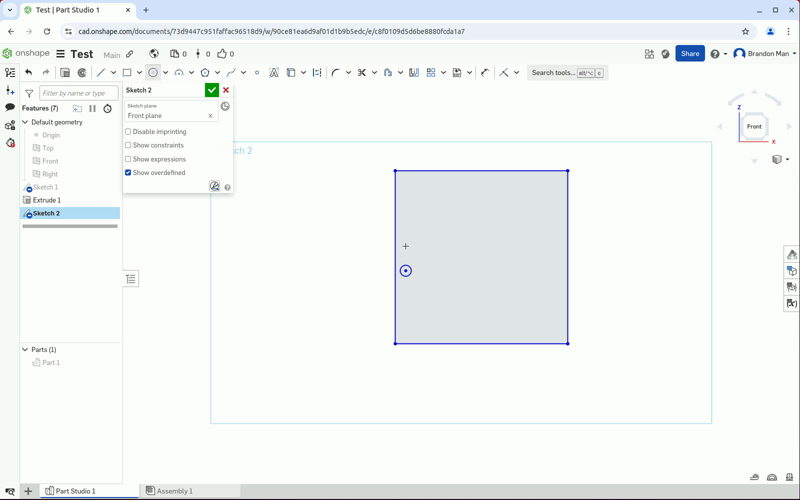
click(405, 245)
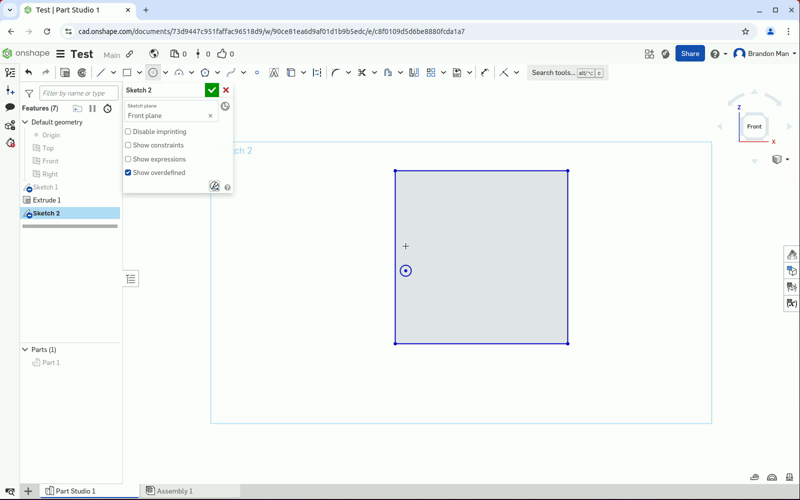
key_up(shift)
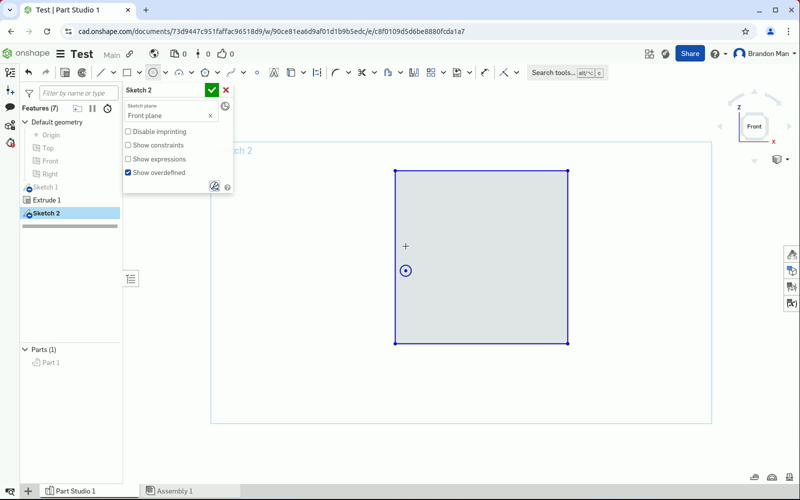
mouse_move(411, 245)
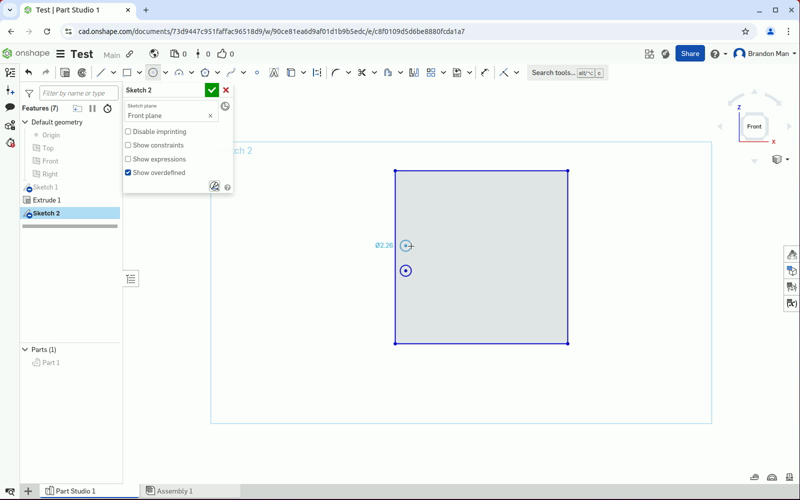
click(411, 245)
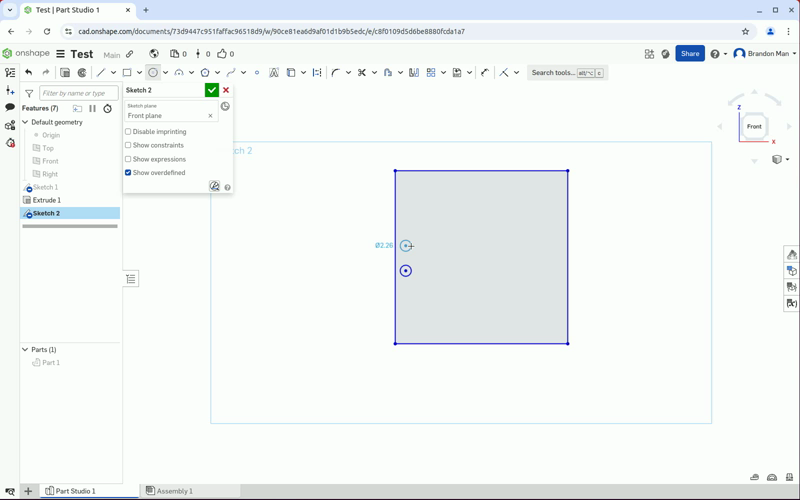
key(esc)
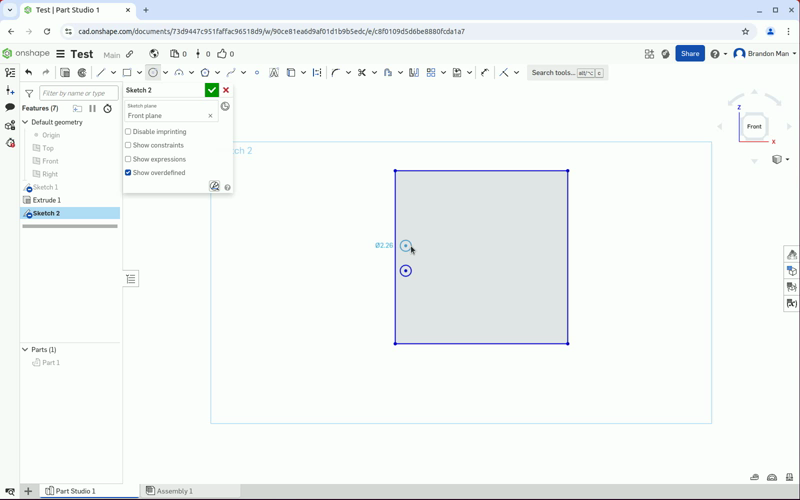
key(c)
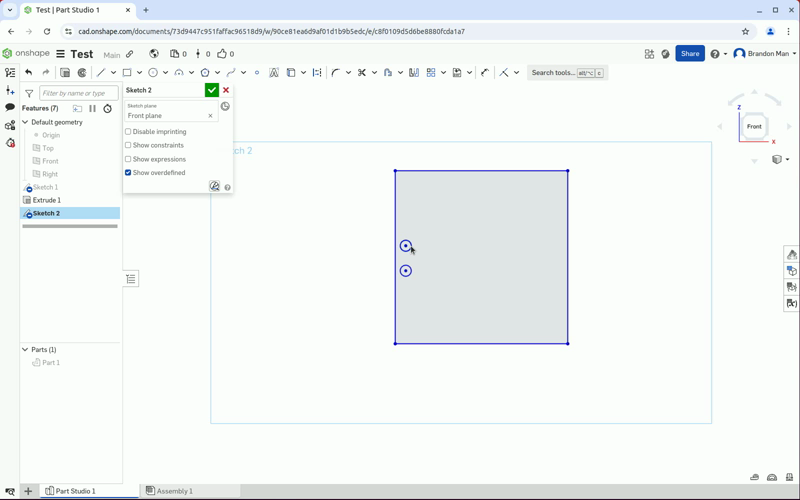
key_down(shift)
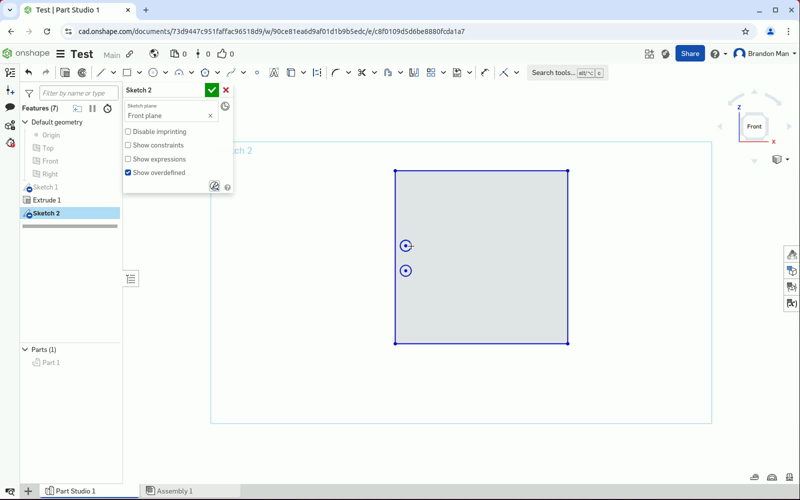
mouse_move(553, 270)
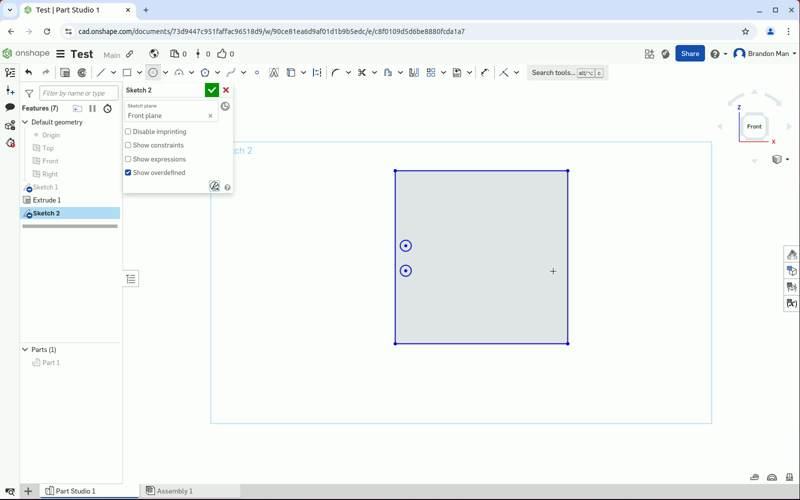
click(553, 270)
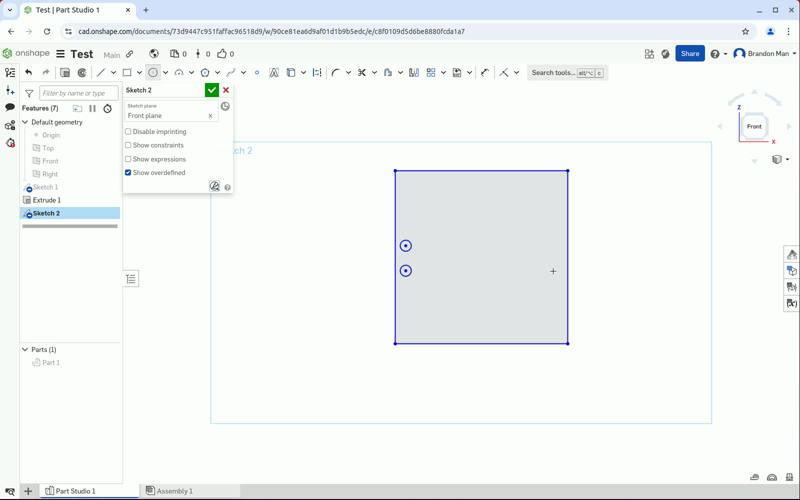
key_up(shift)
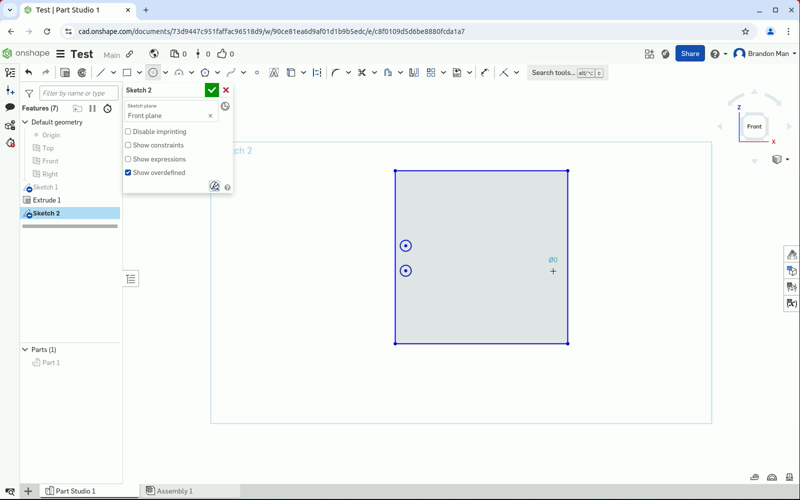
mouse_move(558, 270)
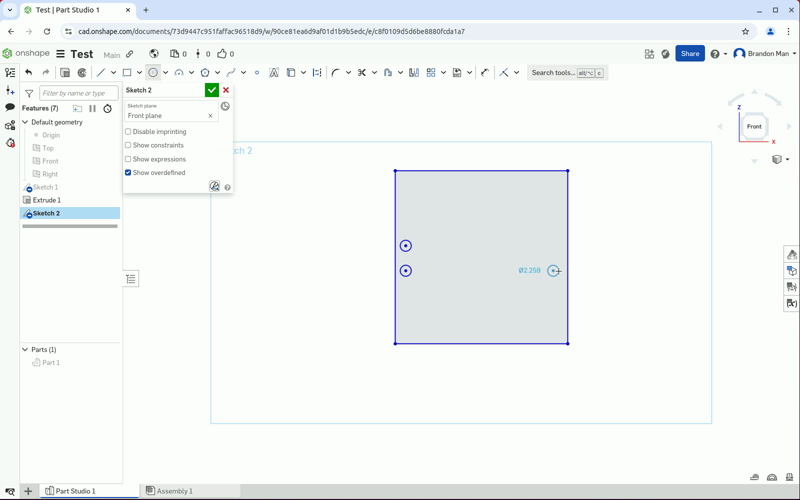
click(558, 270)
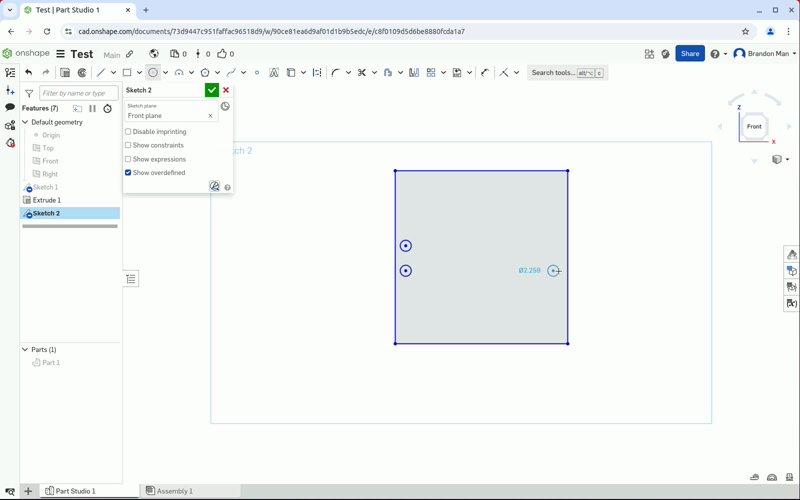
key(esc)
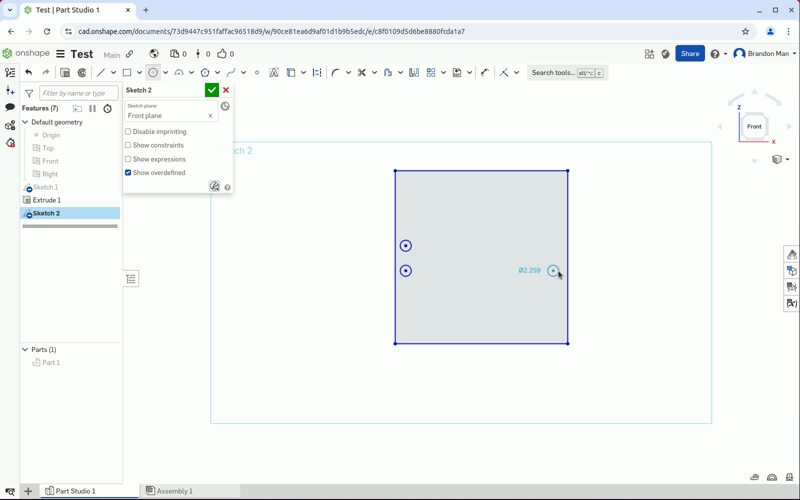
key(c)
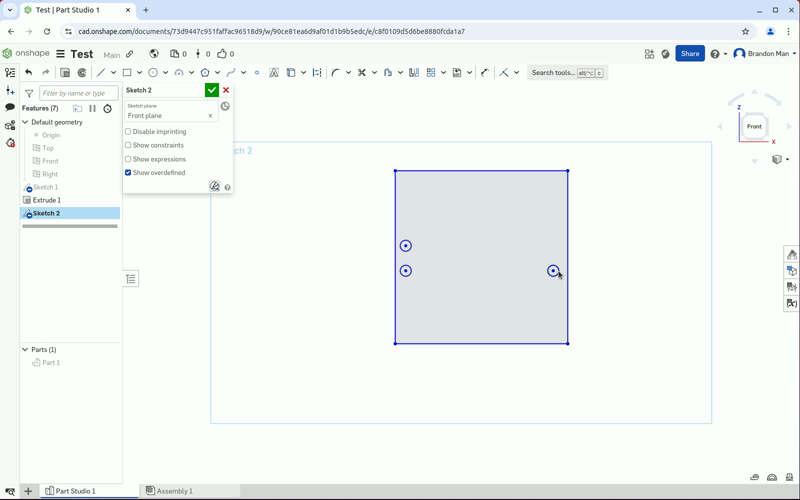
key_down(shift)
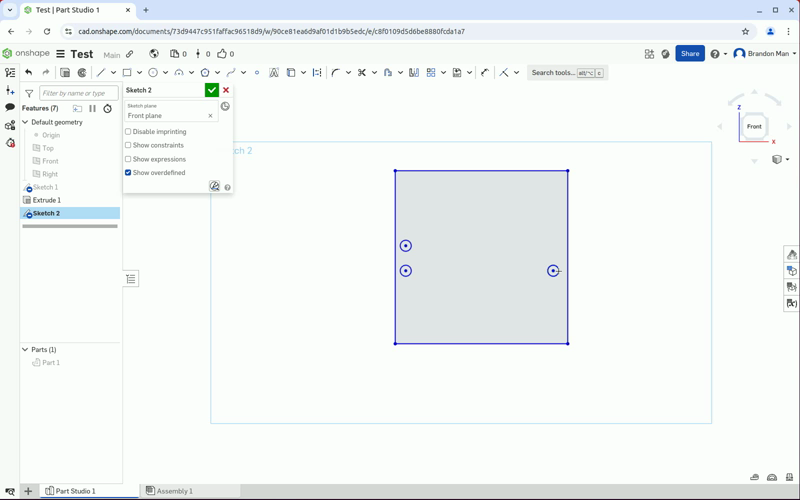
mouse_move(553, 245)
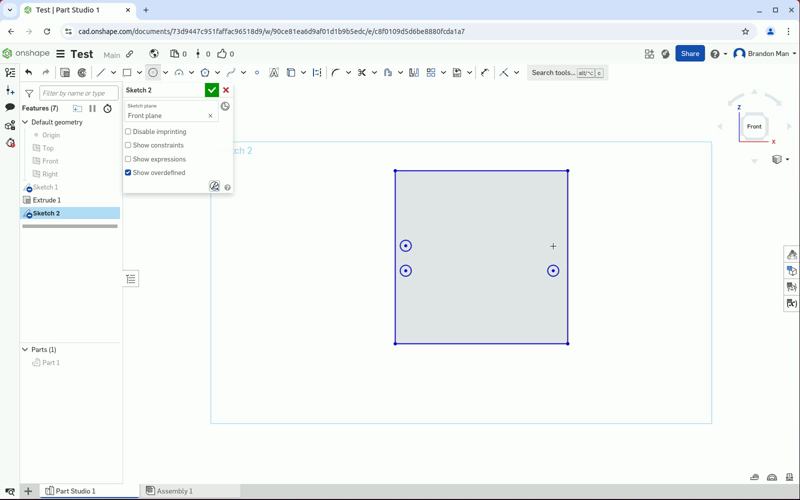
click(553, 245)
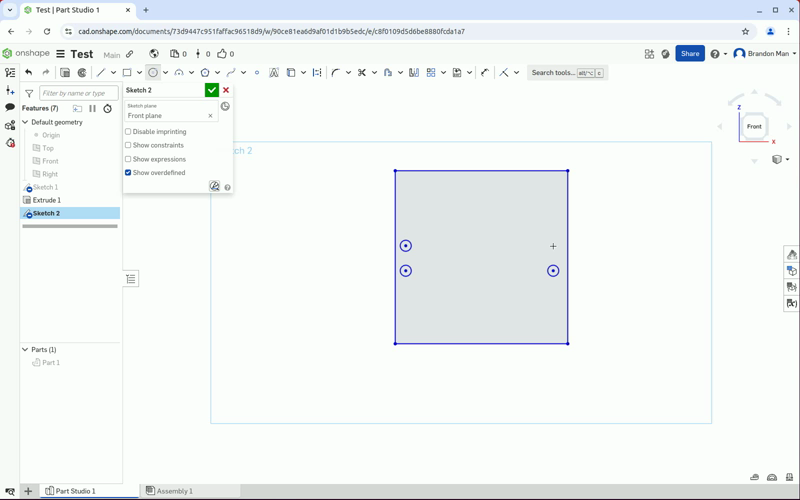
key_up(shift)
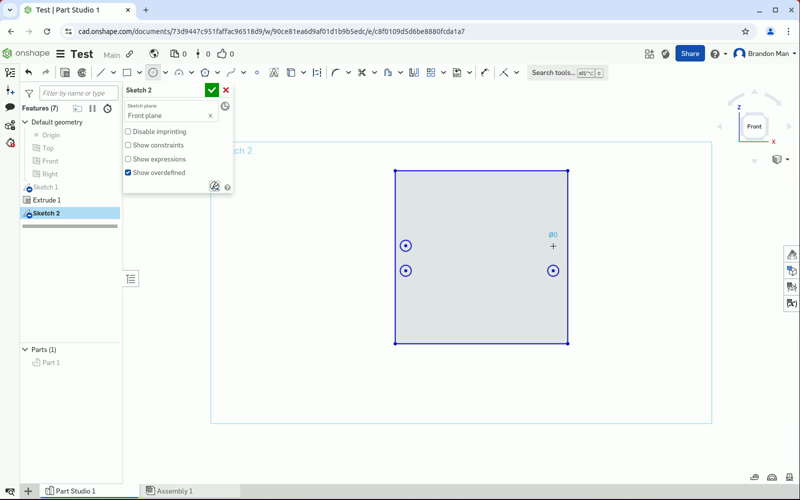
mouse_move(558, 245)
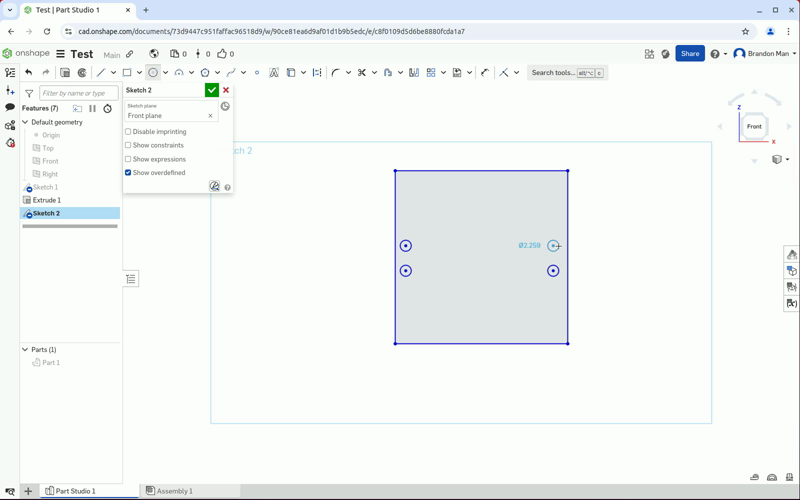
click(558, 245)
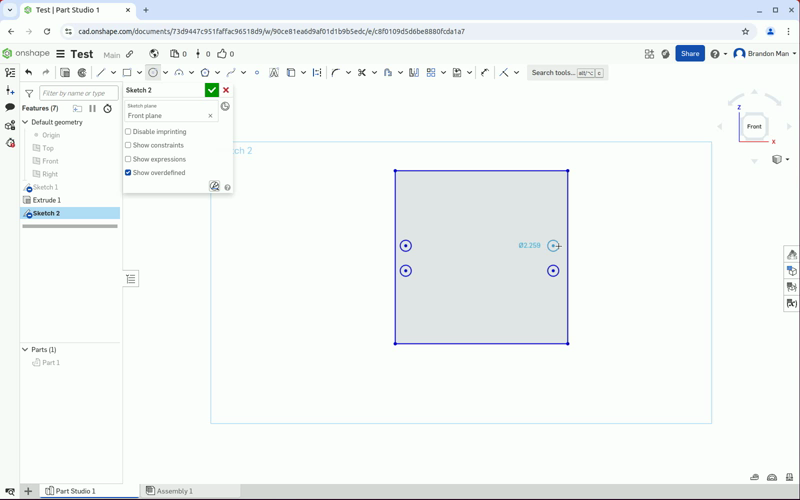
key(esc)
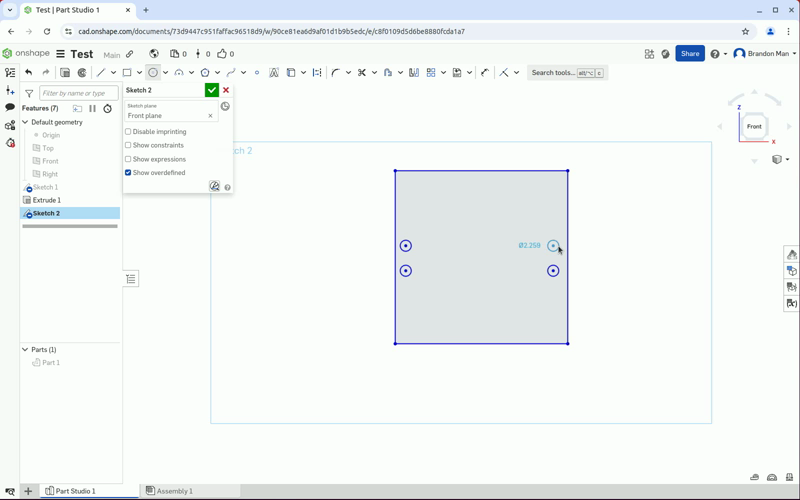
mouse_move(432, 216)
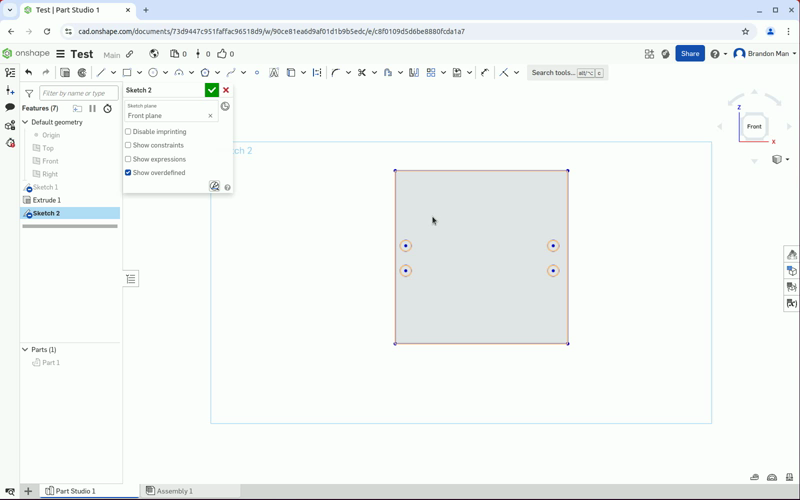
click(432, 216)
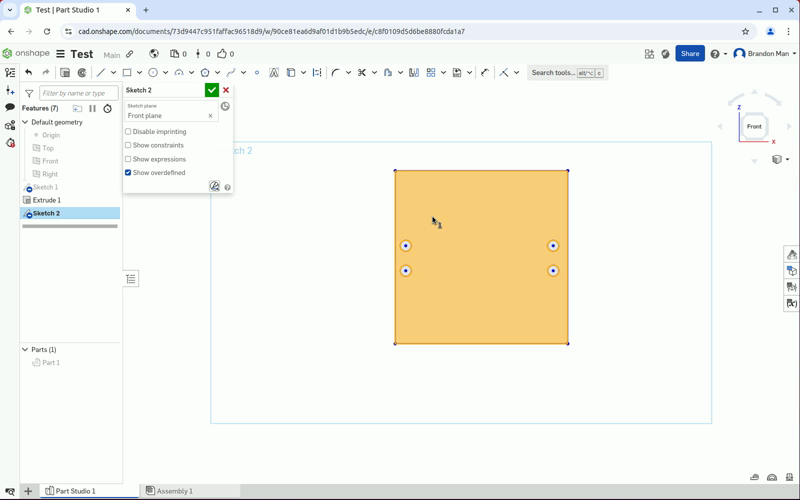
mouse_move(73, 352)
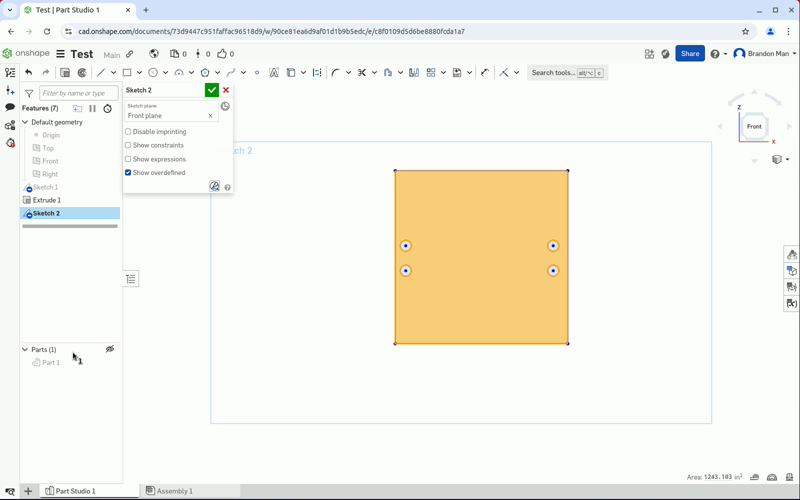
key(shift+y)
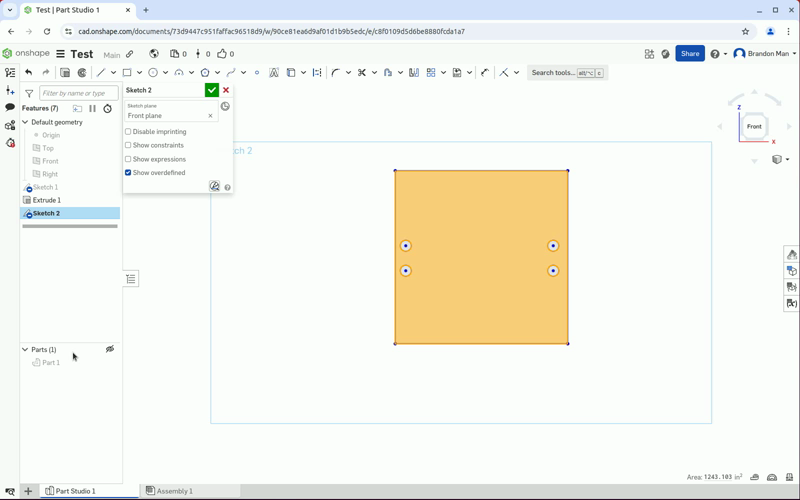
key(shift+e)
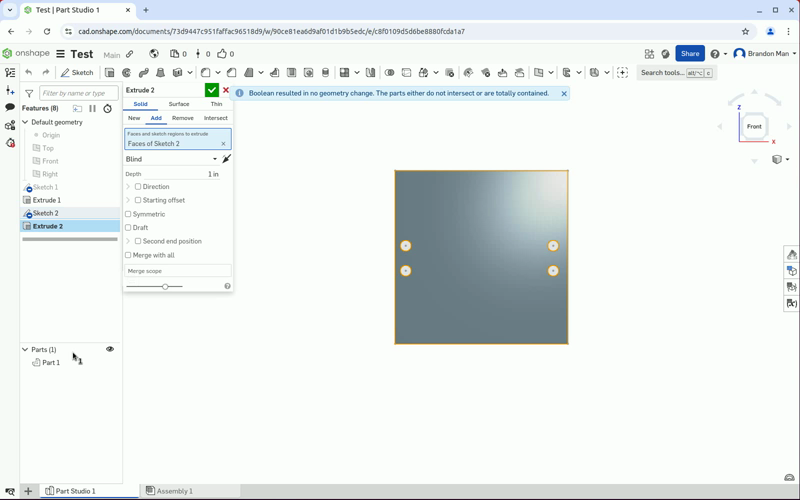
mouse_move(143, 106)
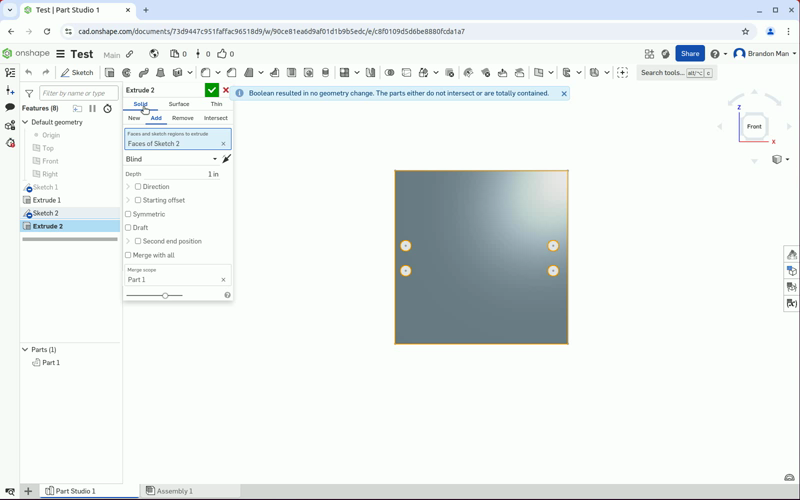
click(143, 106)
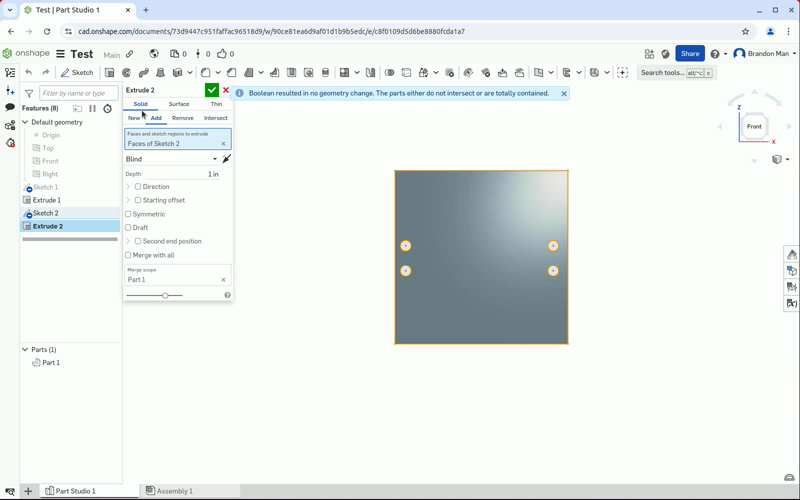
mouse_move(137, 120)
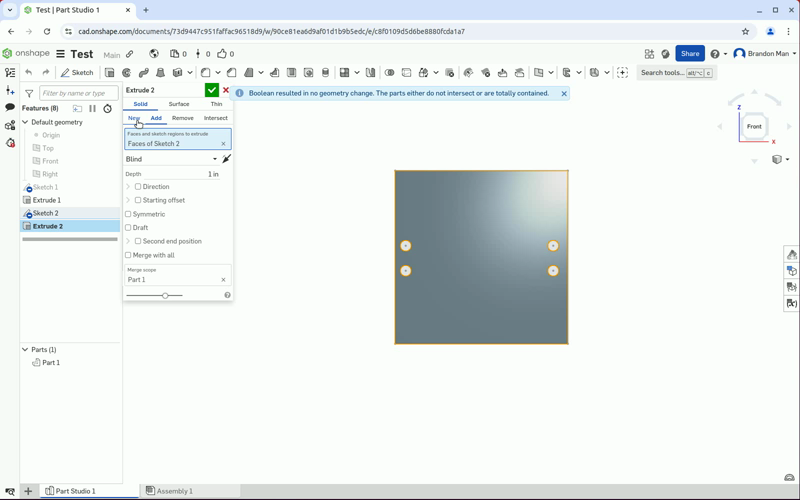
click(137, 120)
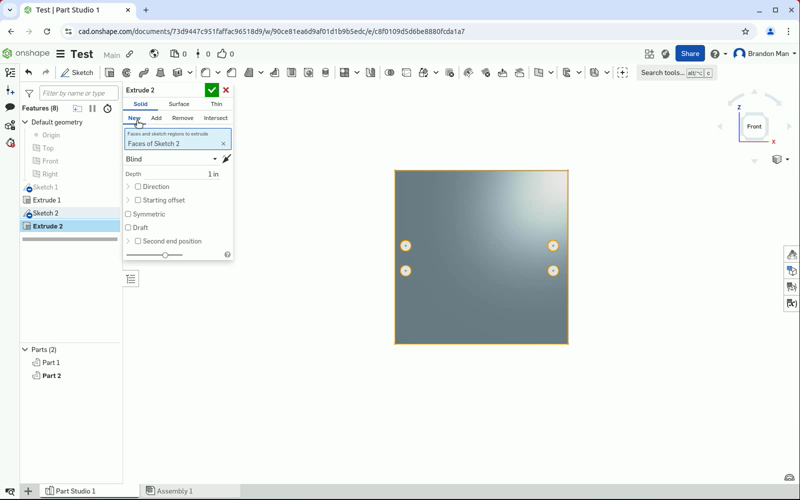
key(tab, 4)
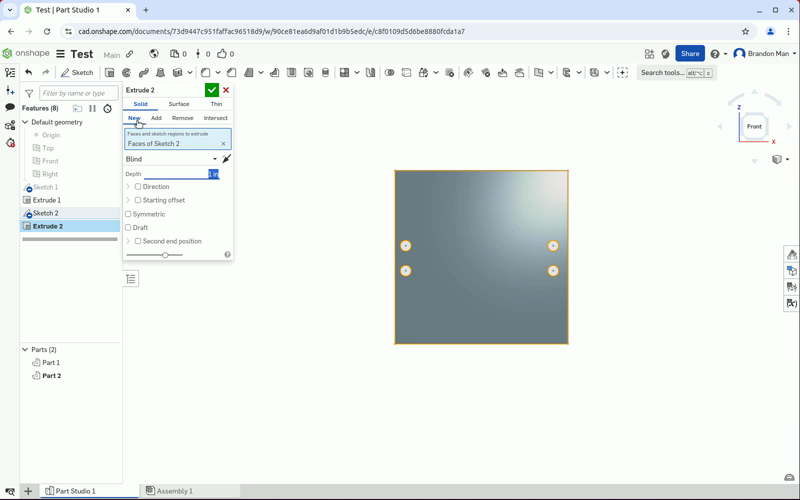
text(1.685)
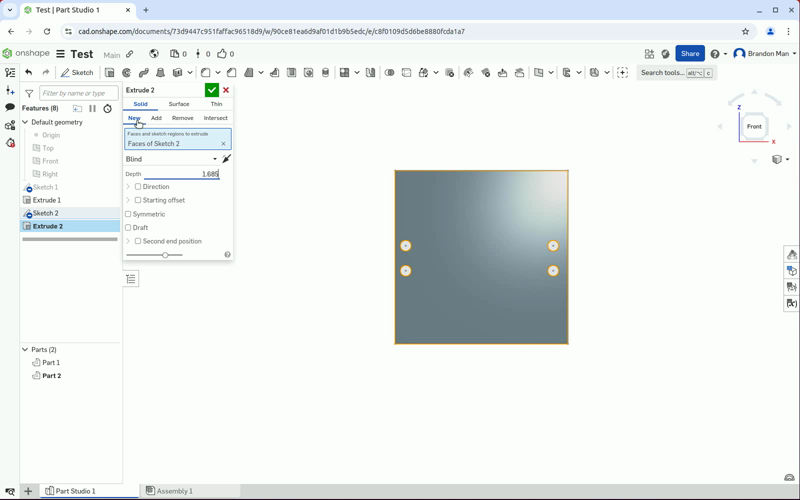
key(enter)
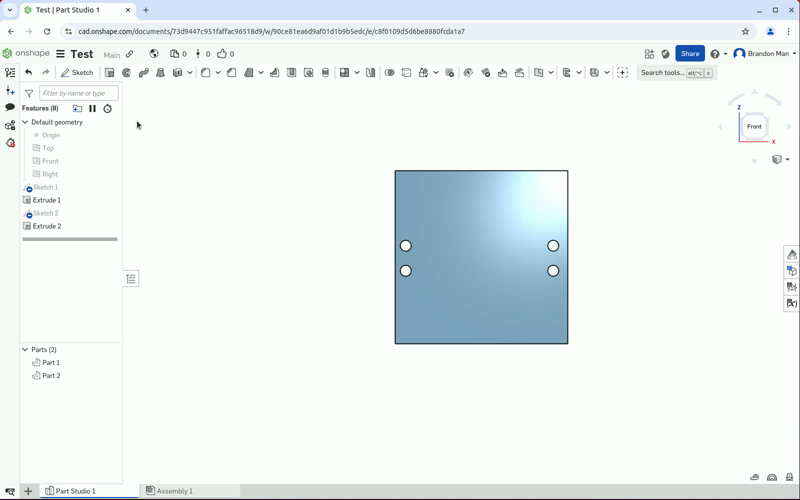
key(shift+h)
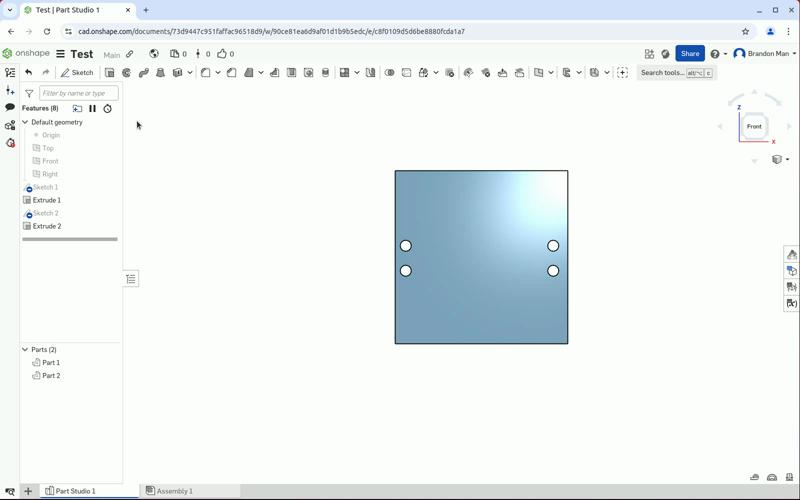
key(shift+h)
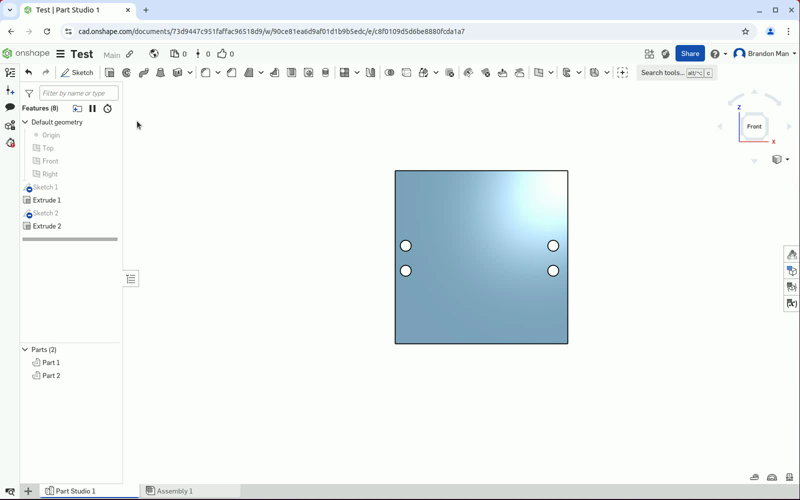
key(shift+7)
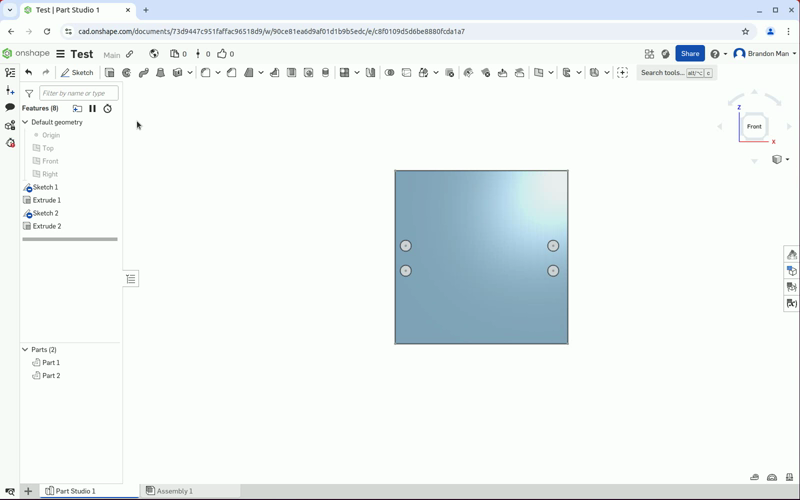
key(left, 2)
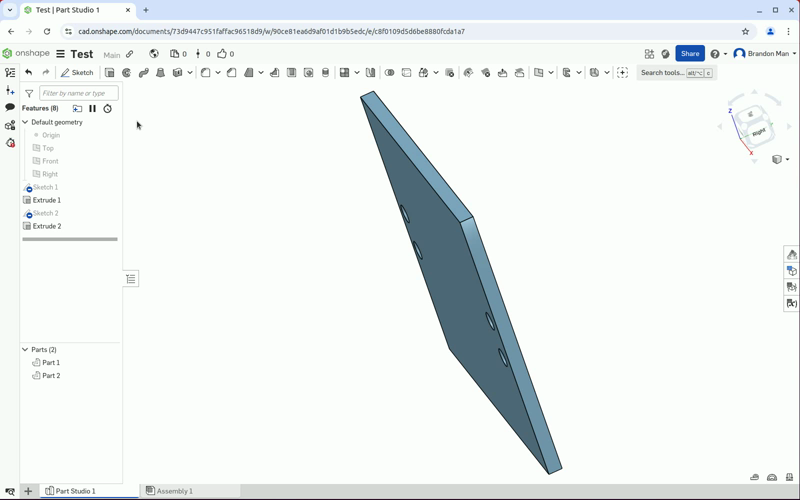
key(down, 2)
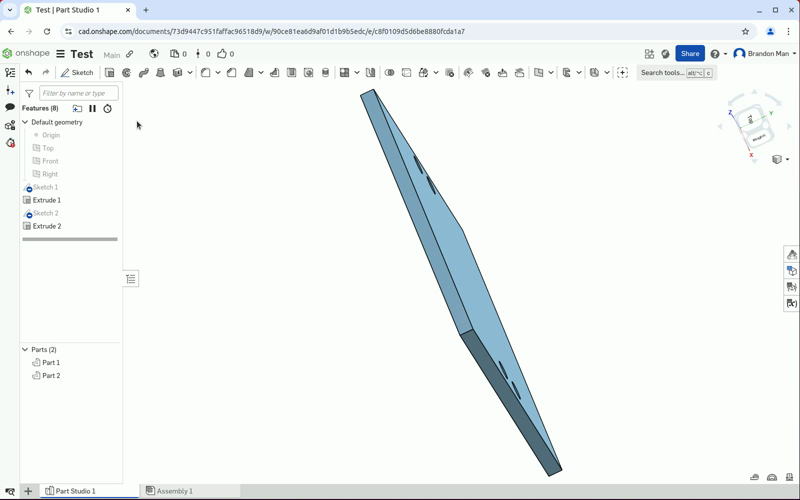
key(up, 2)
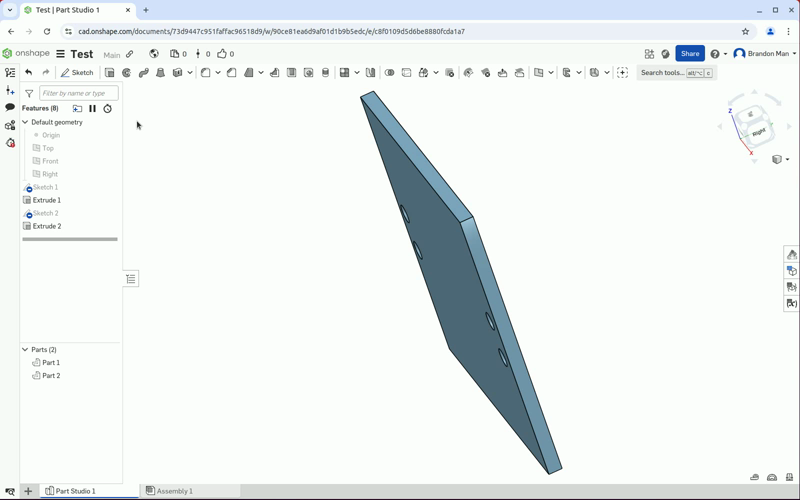
key(right, 2)
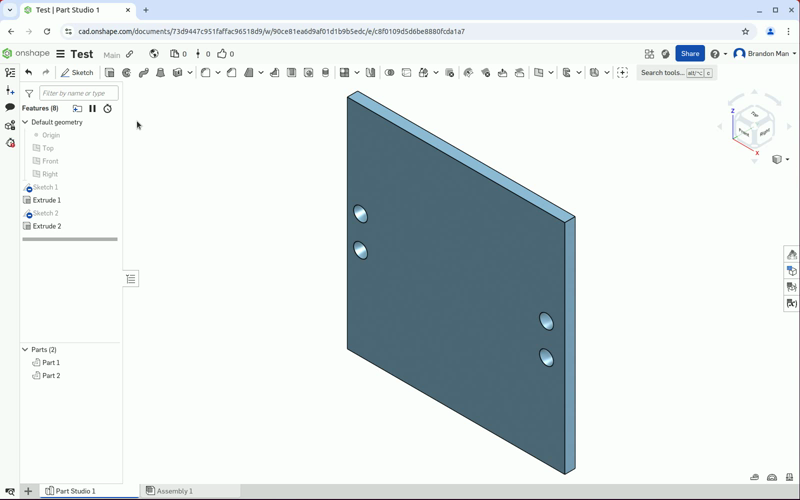
mouse_move(73, 189)
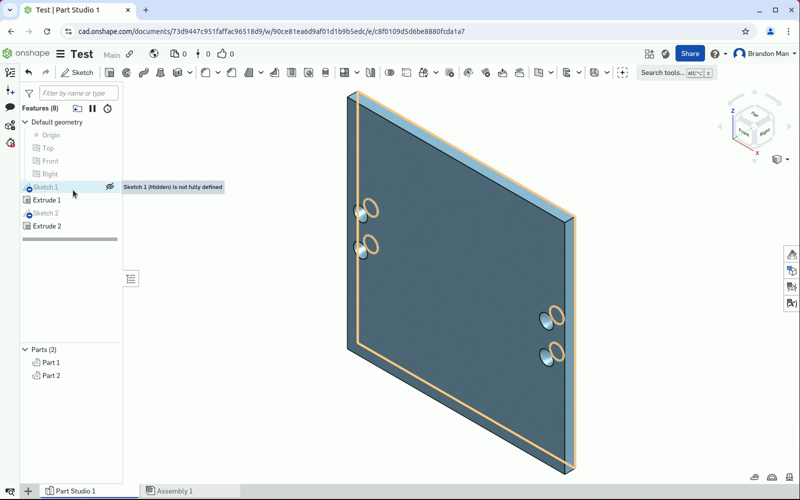
click(73, 189)